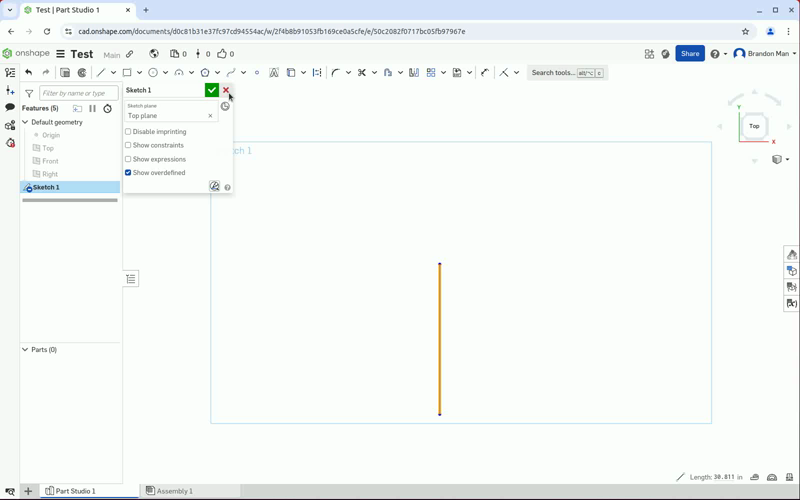
key(shift+h)
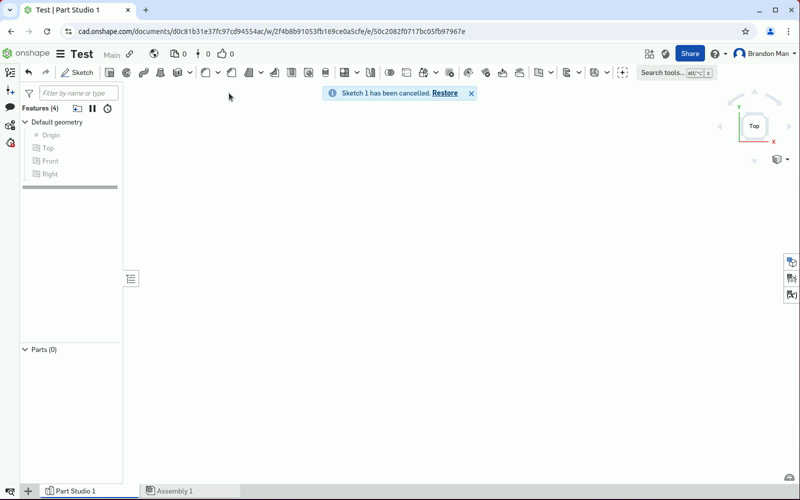
mouse_move(73, 352)
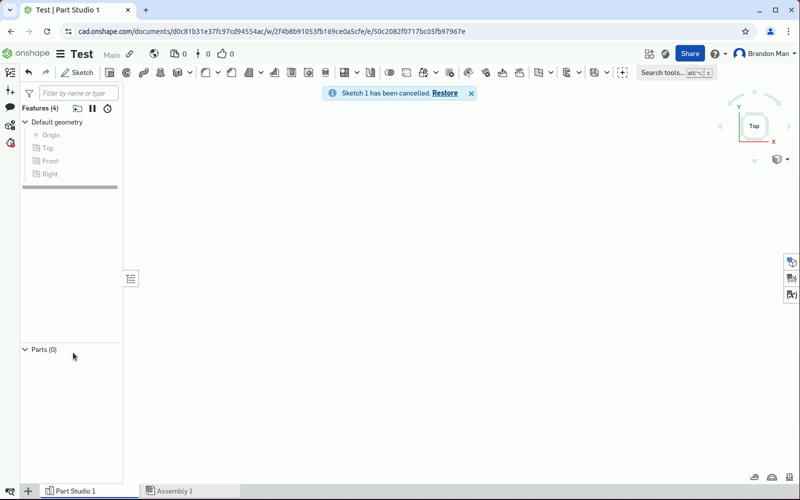
key(y)
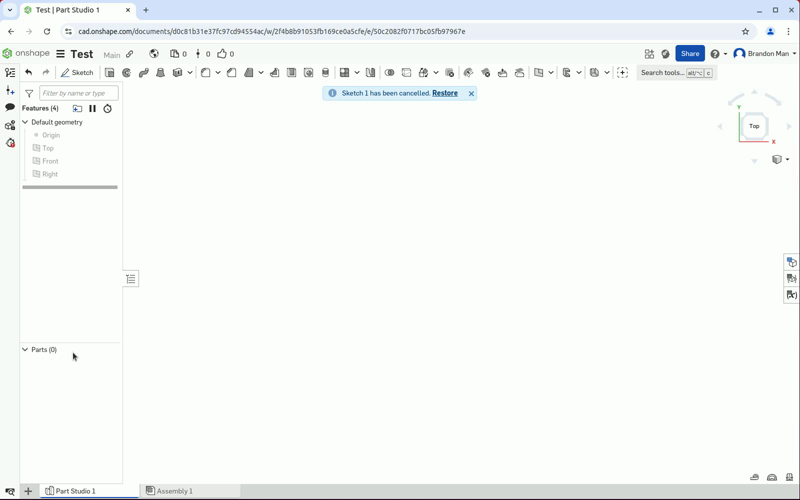
key(shift+p)
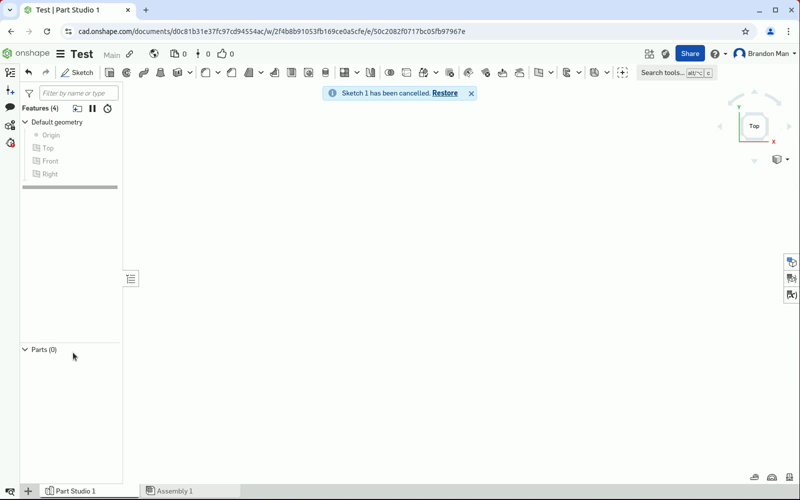
key(space)
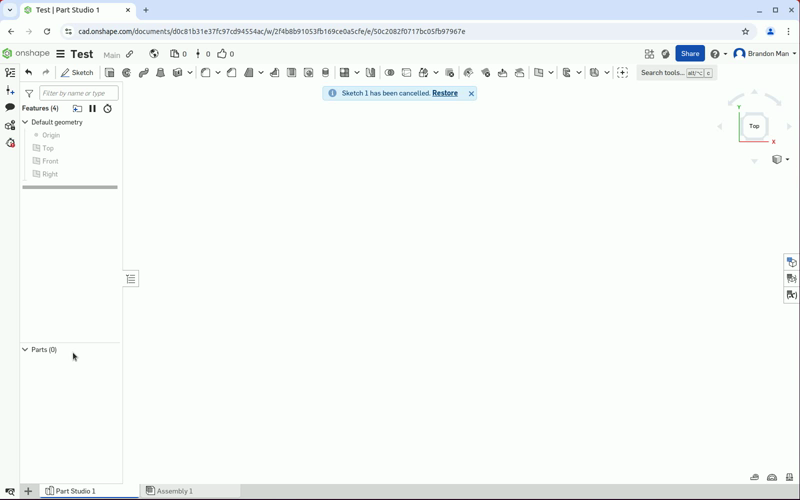
key_down(shift)
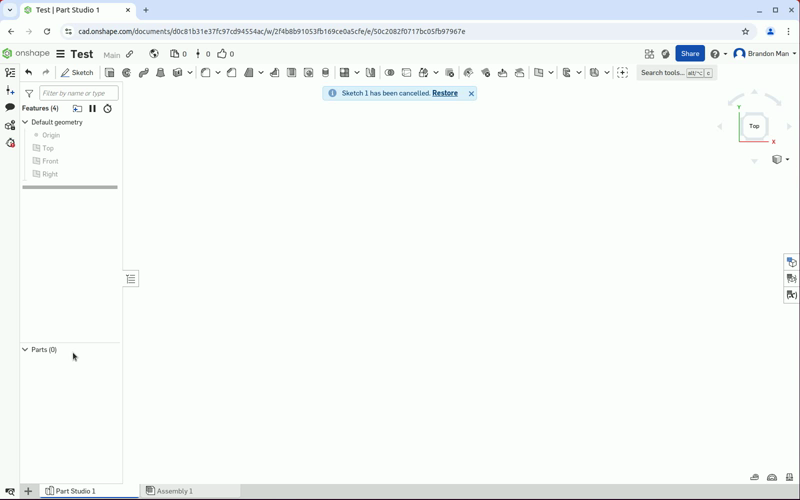
key(up)
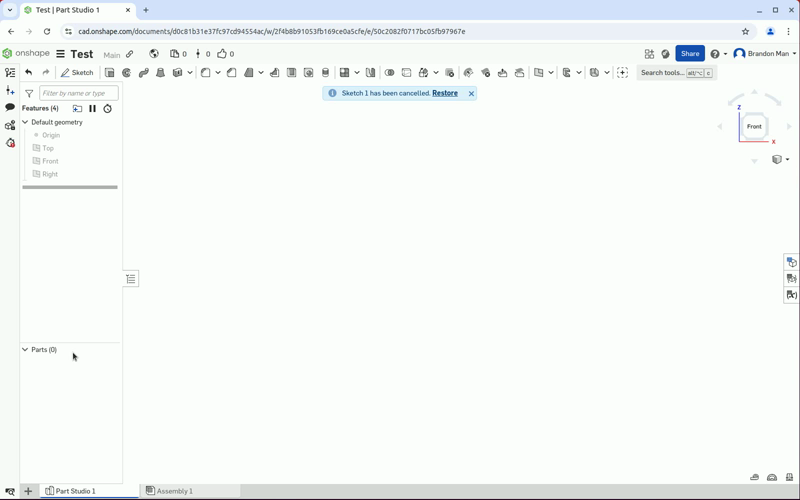
key_up(shift)
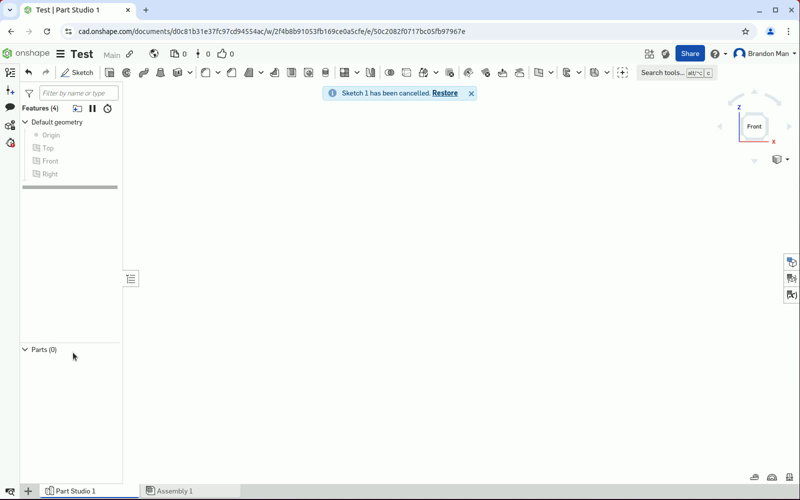
mouse_move(73, 352)
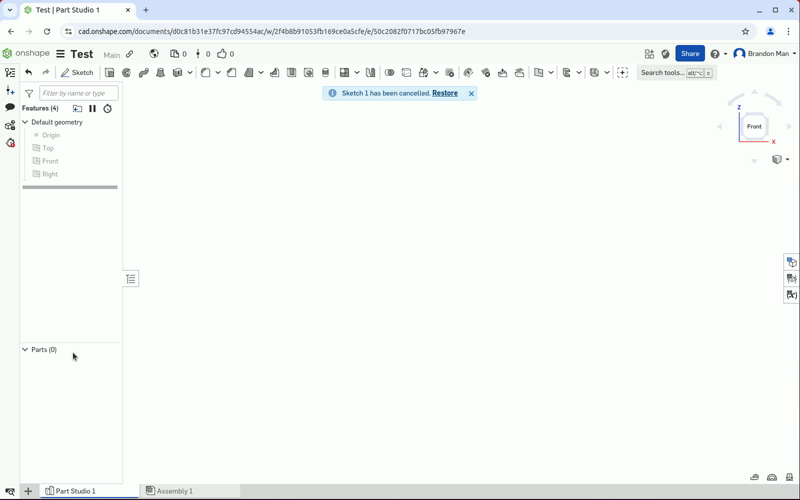
key(shift+y)
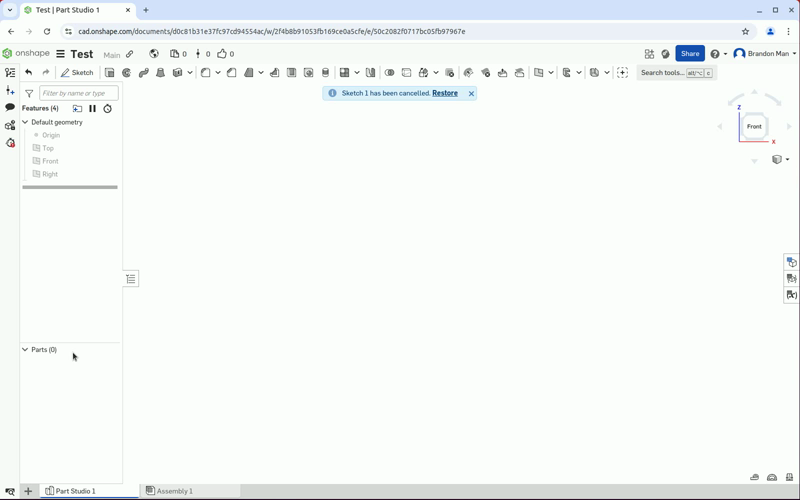
key(shift+s)
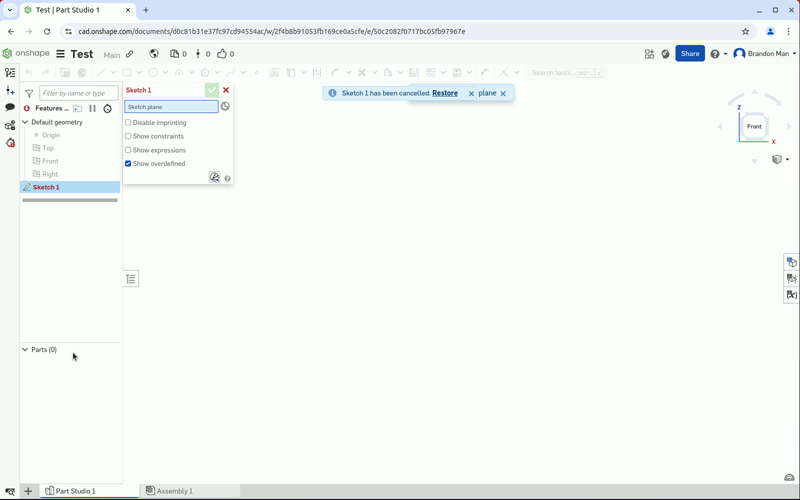
mouse_move(73, 163)
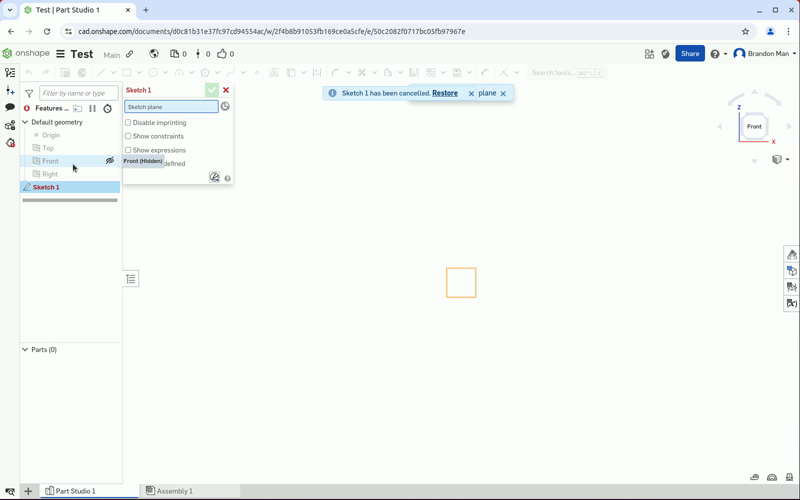
click(73, 163)
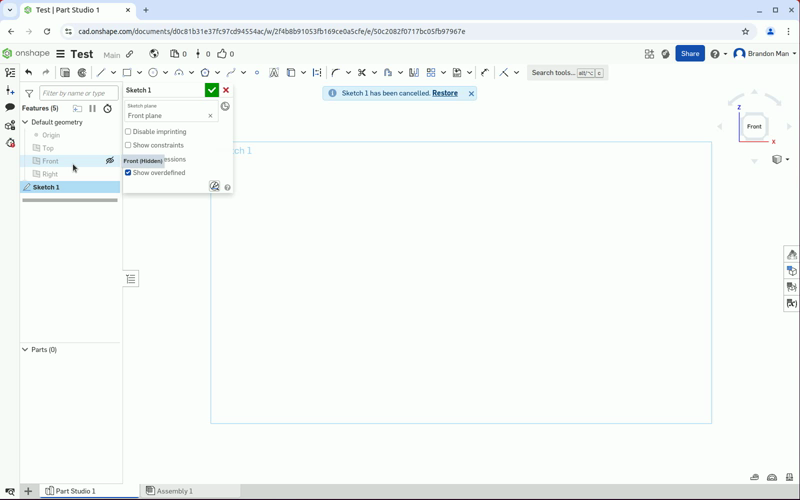
mouse_move(73, 352)
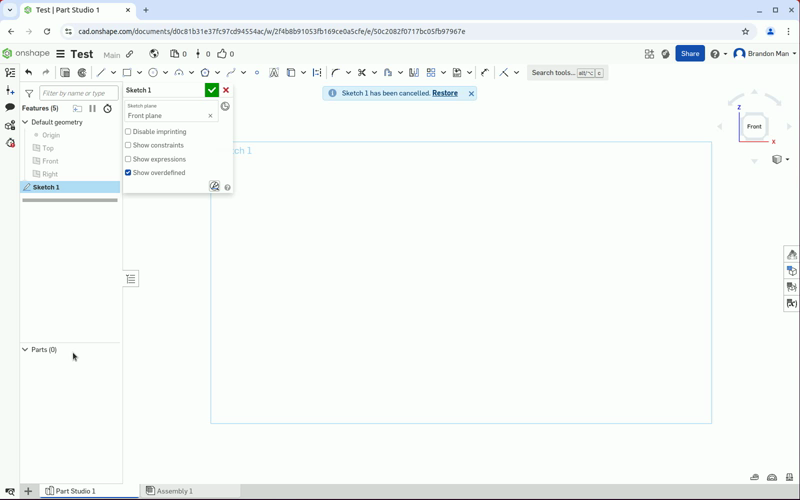
key(y)
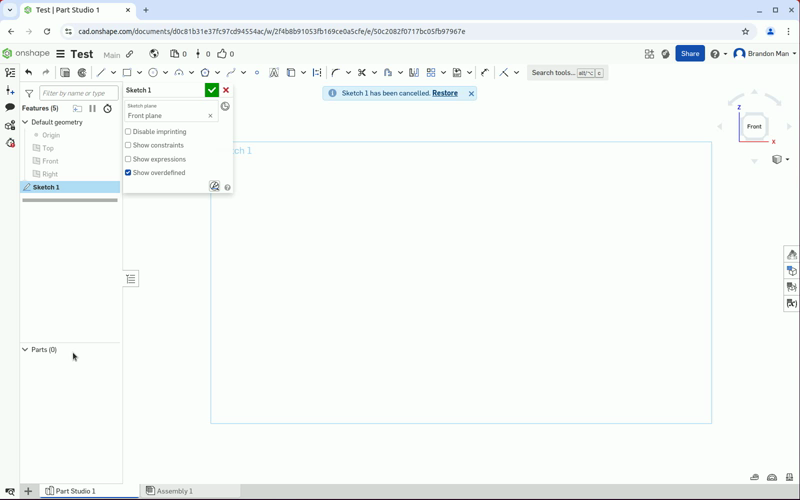
key(l)
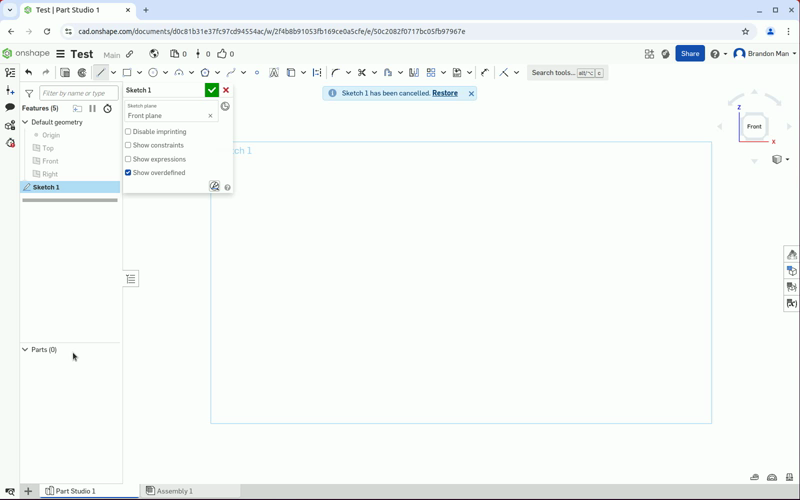
key_down(shift)
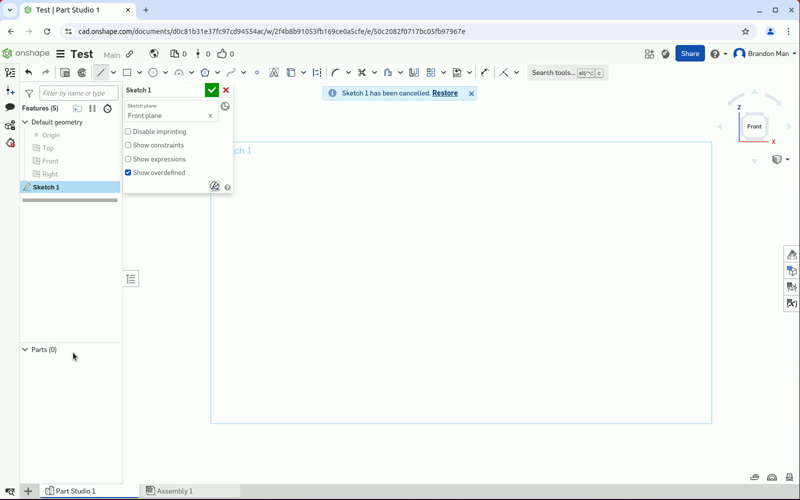
mouse_move(348, 360)
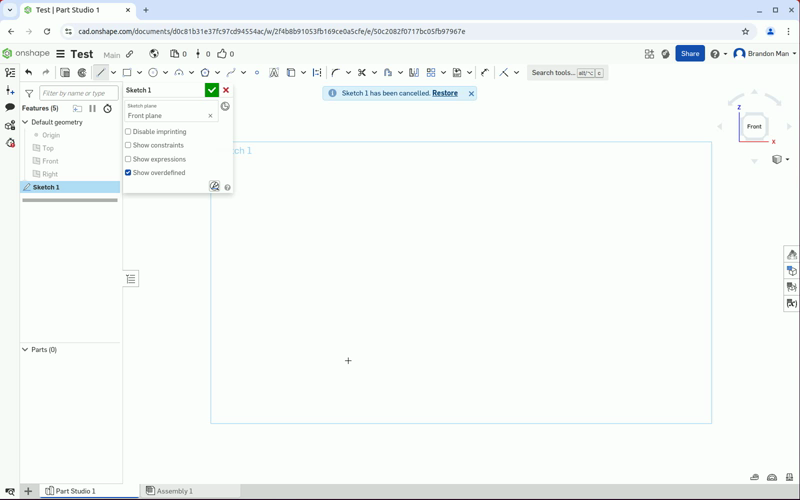
click(348, 360)
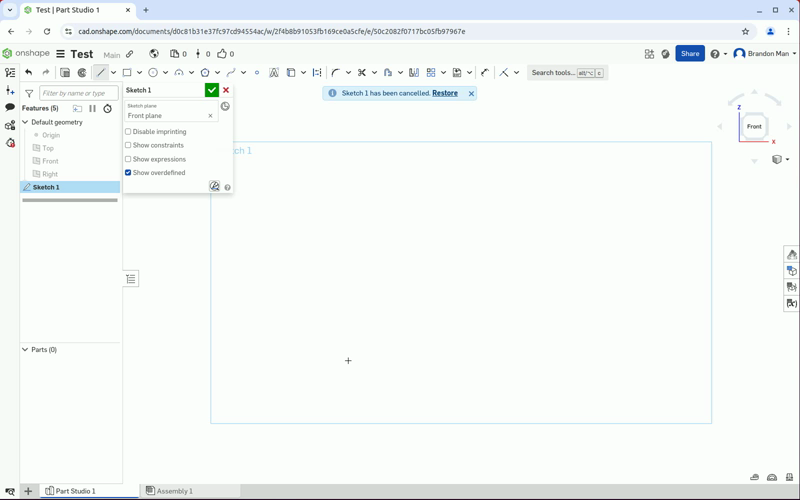
key_up(shift)
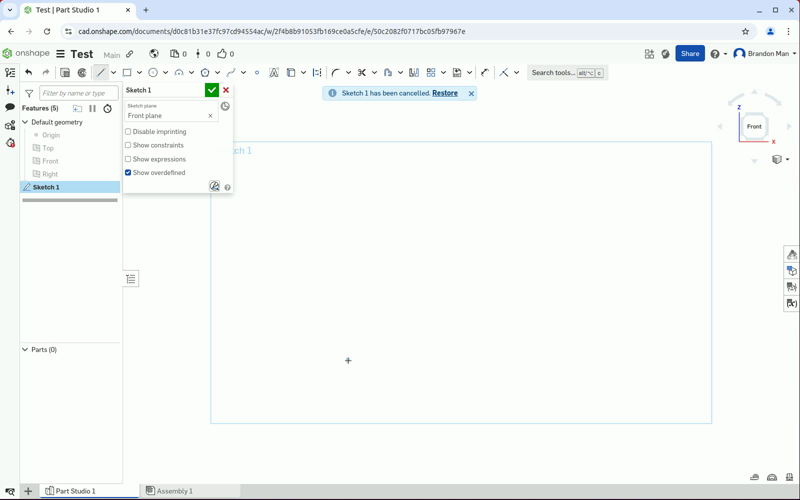
key_down(shift)
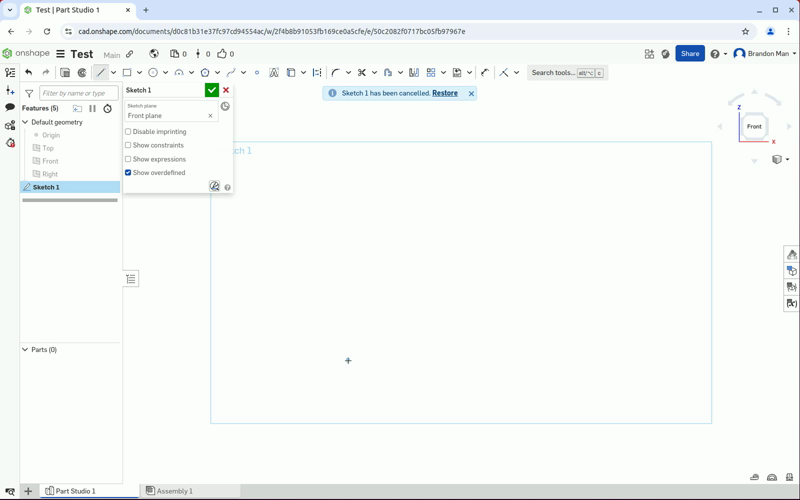
mouse_move(572, 360)
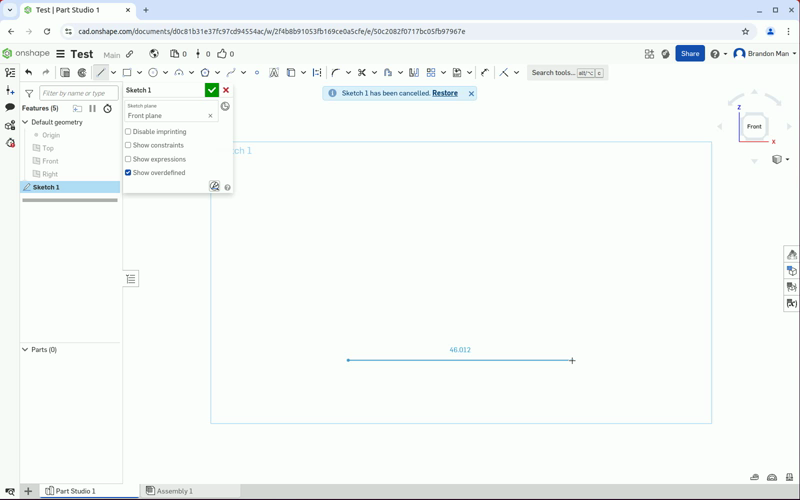
click(572, 360)
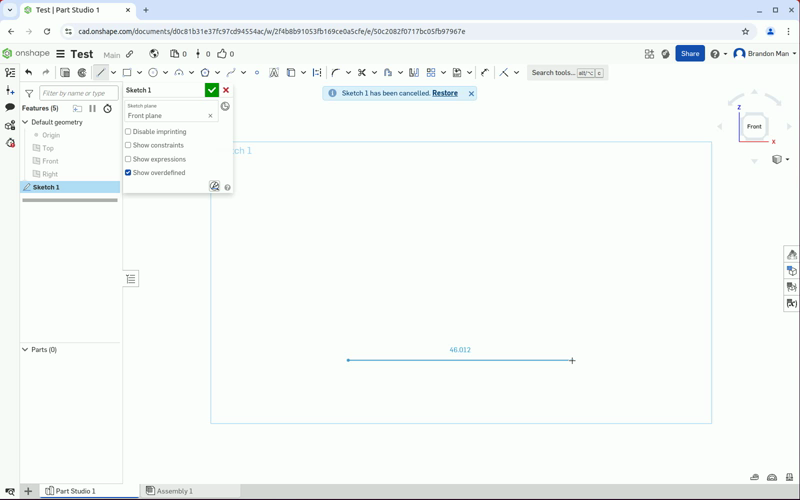
key_up(shift)
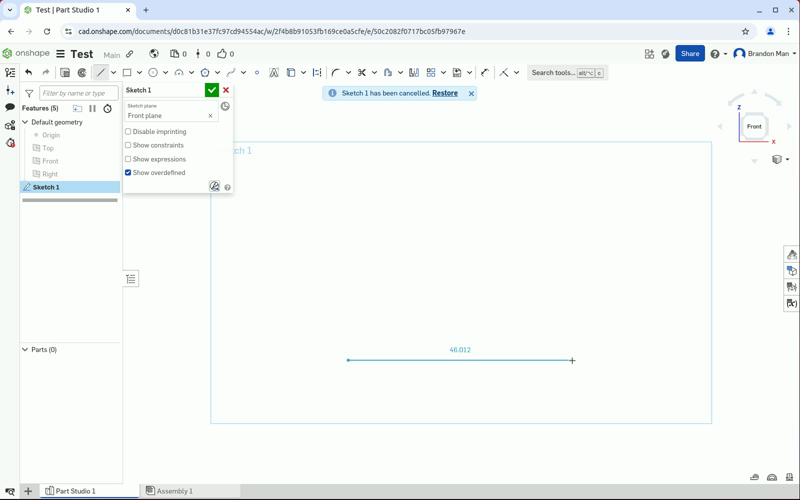
key_down(shift)
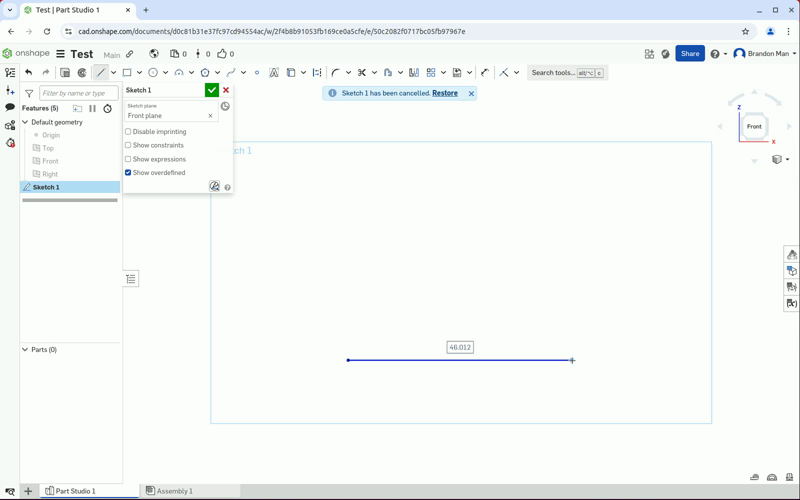
mouse_move(572, 207)
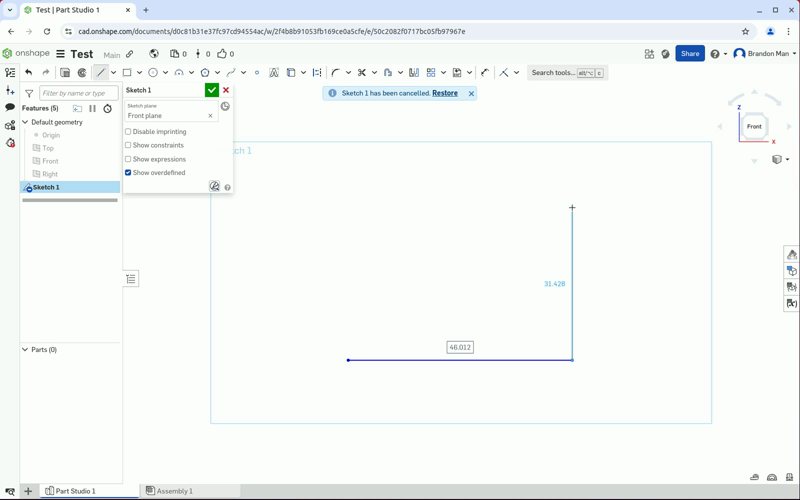
click(572, 207)
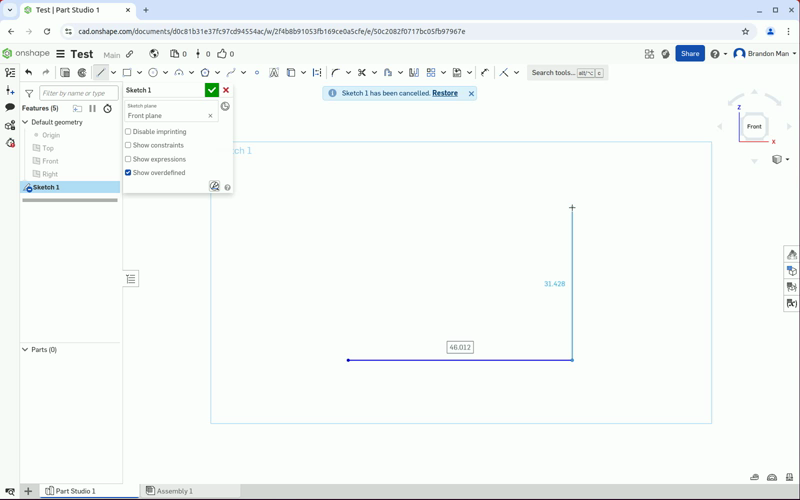
key_up(shift)
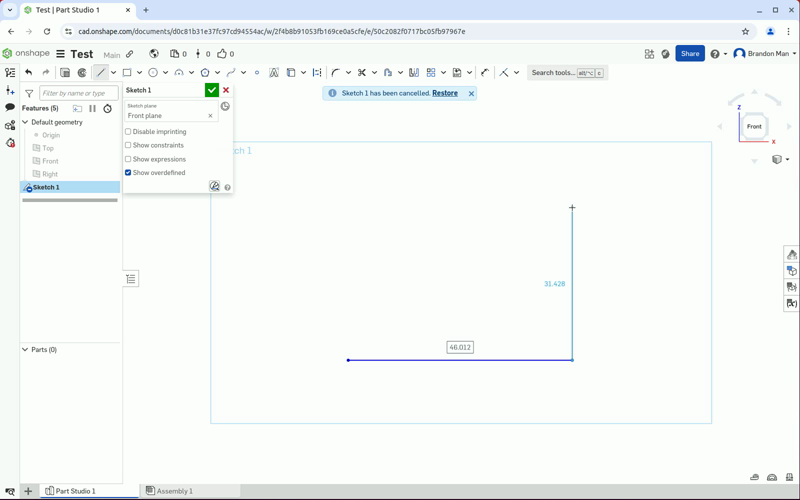
key_down(shift)
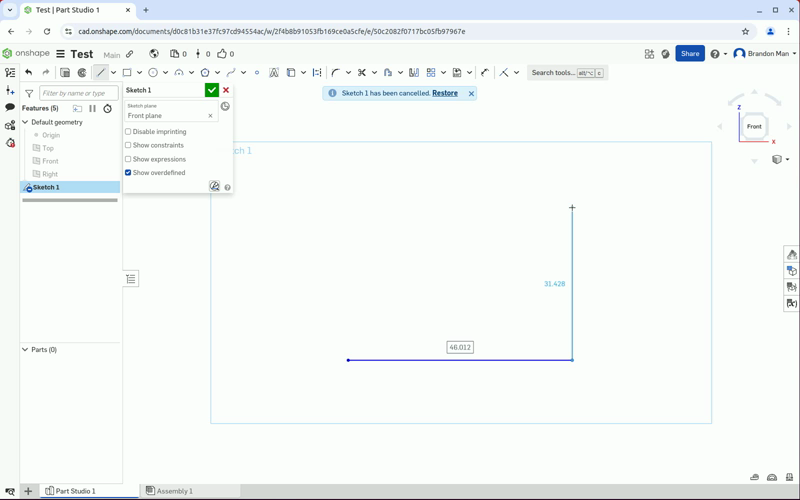
mouse_move(348, 207)
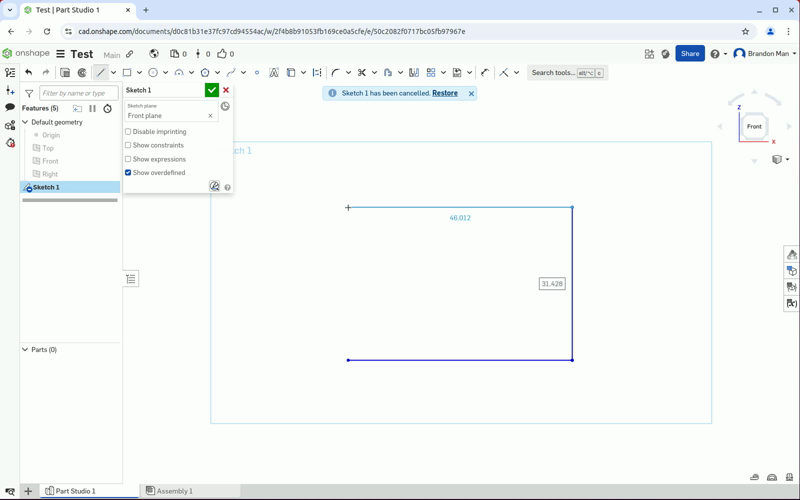
click(348, 207)
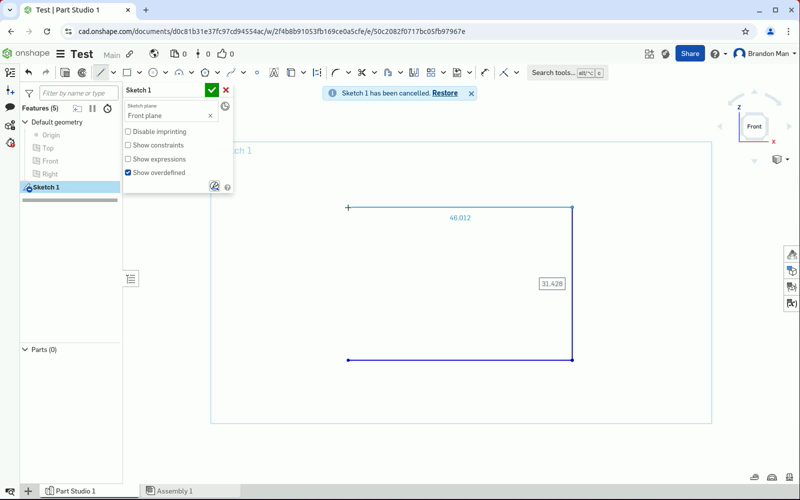
key_up(shift)
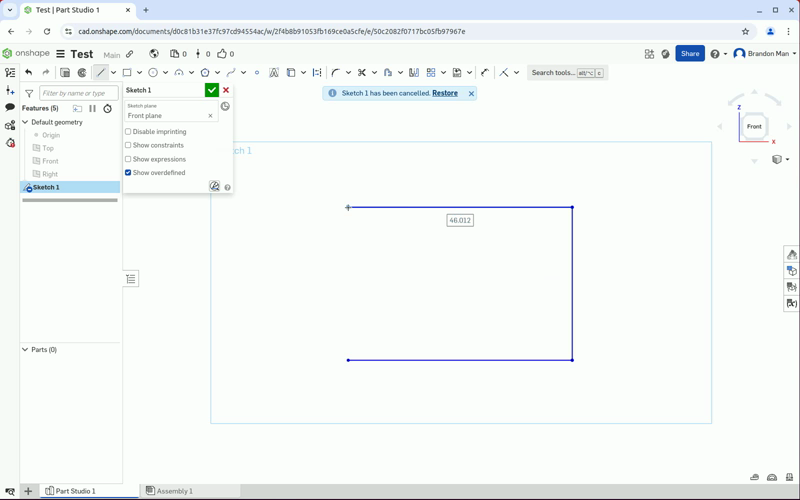
key_down(shift)
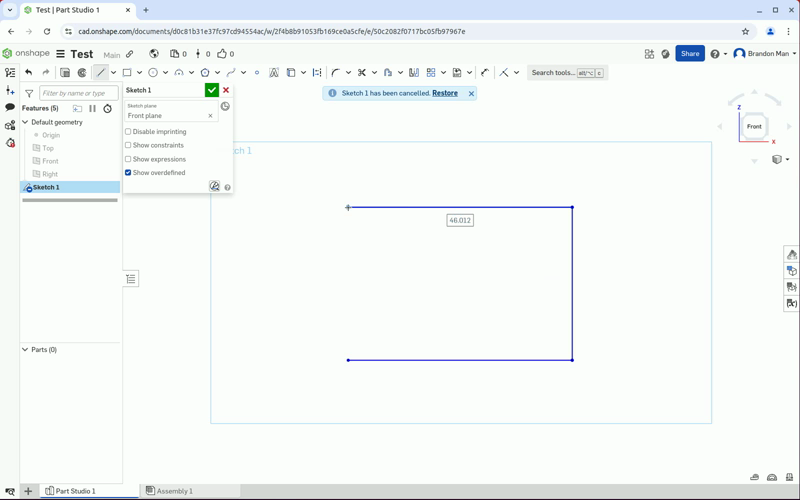
mouse_move(348, 360)
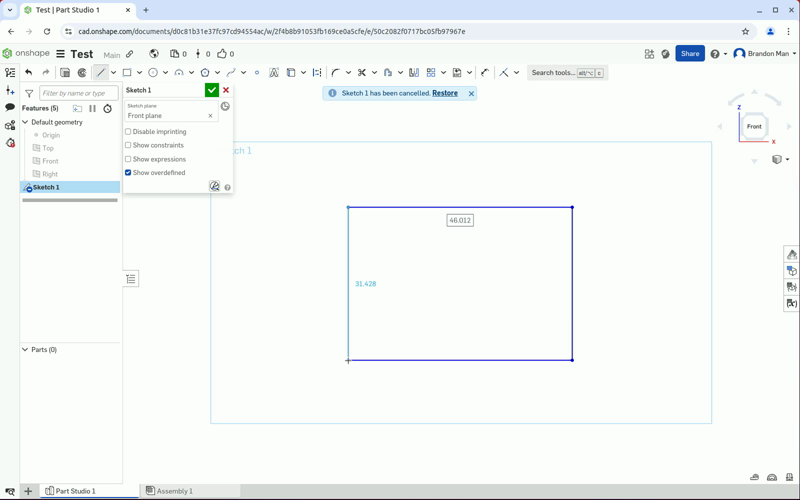
key_up(shift)
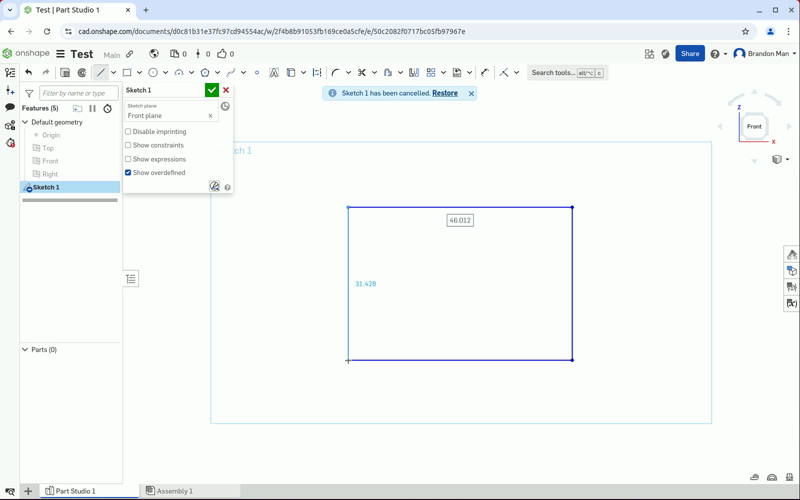
click(348, 360)
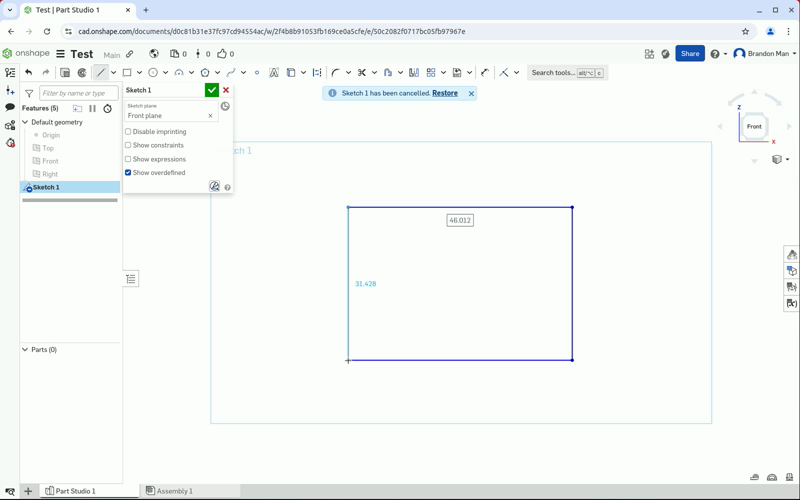
key(esc)
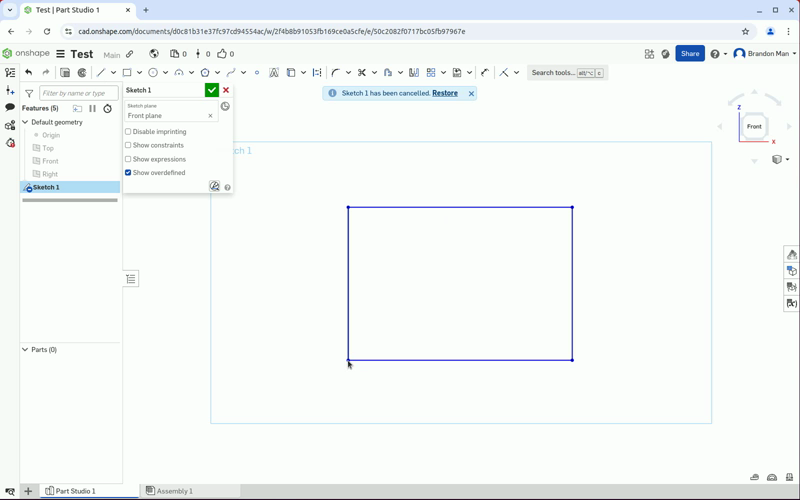
key(c)
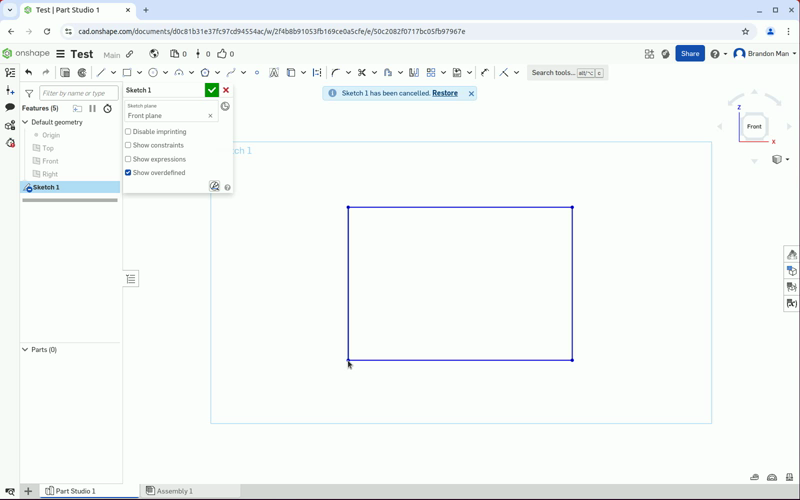
key_down(shift)
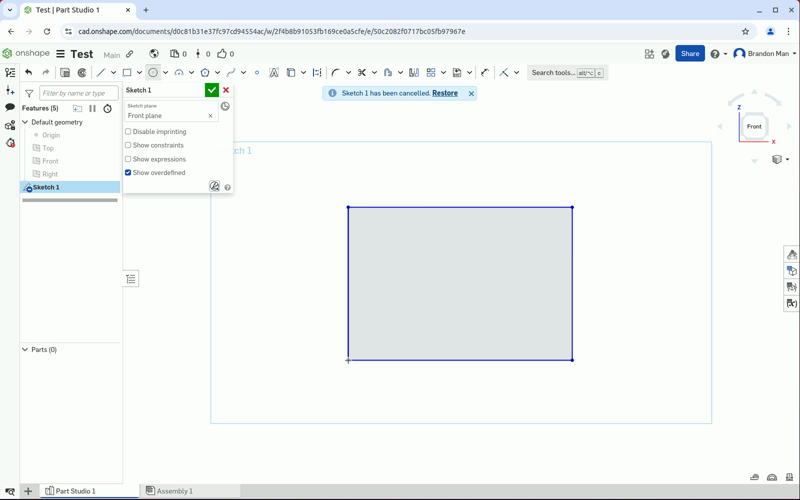
mouse_move(461, 285)
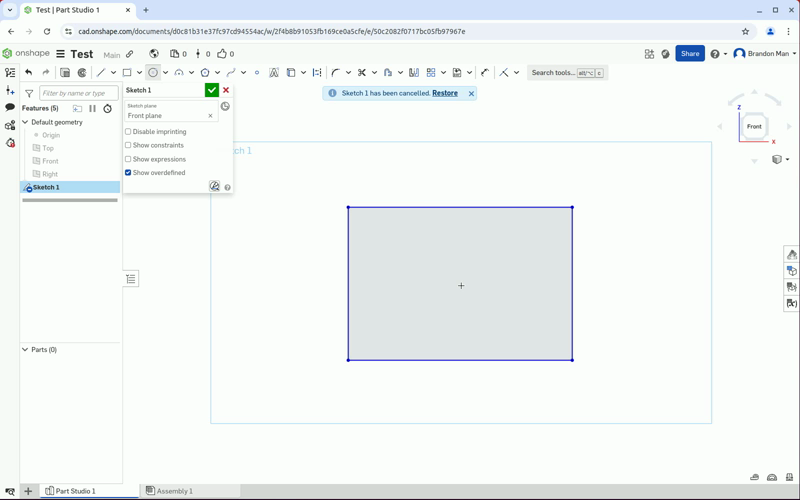
click(461, 285)
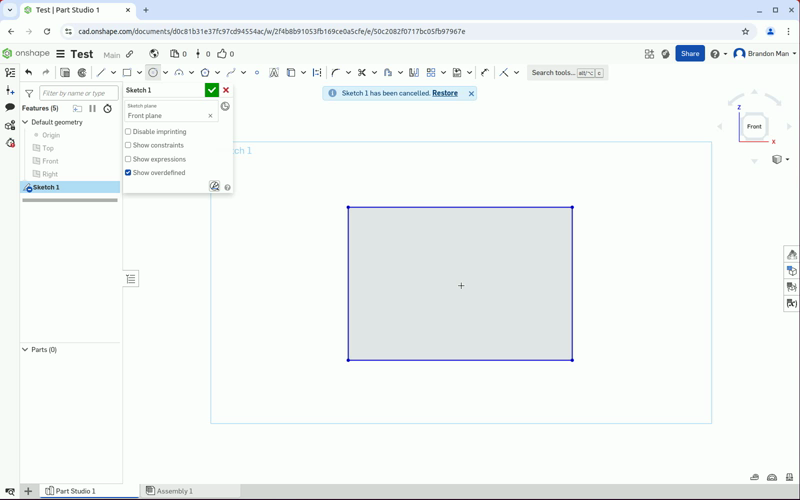
key_up(shift)
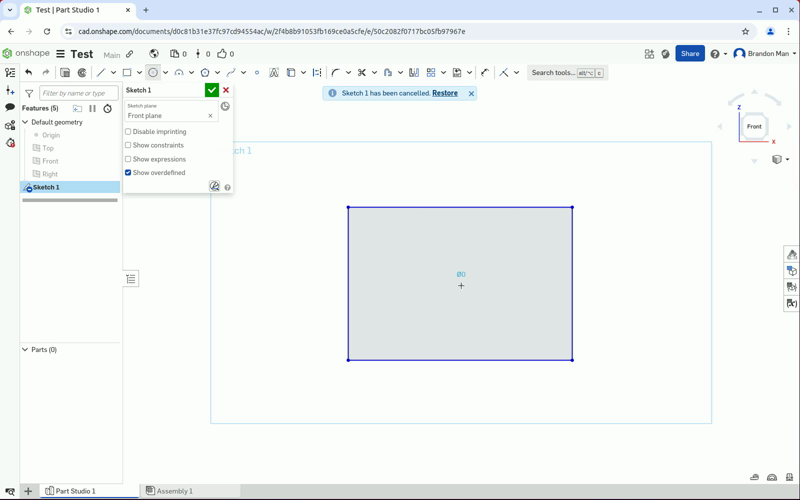
mouse_move(506, 285)
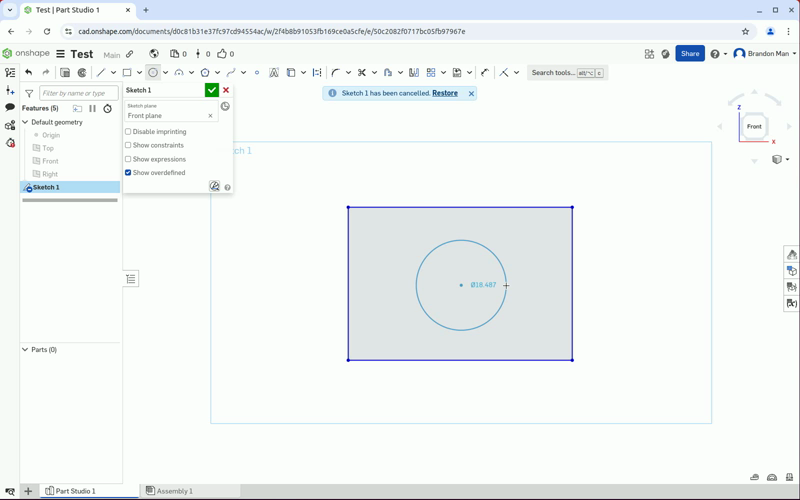
click(506, 285)
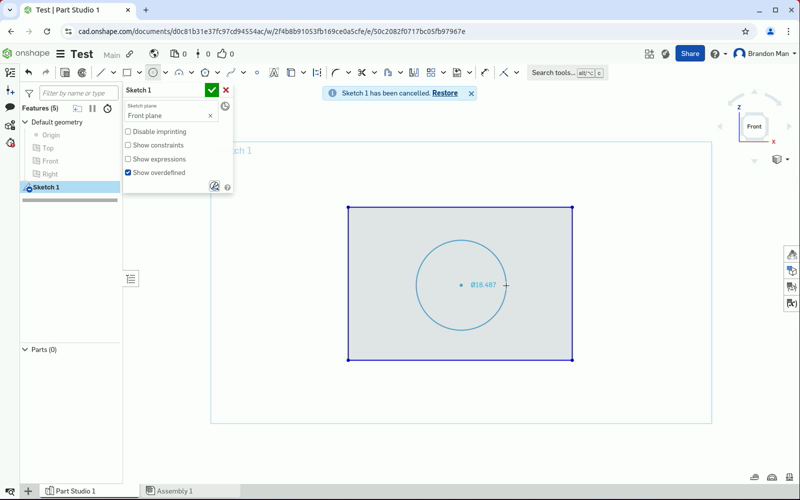
key(esc)
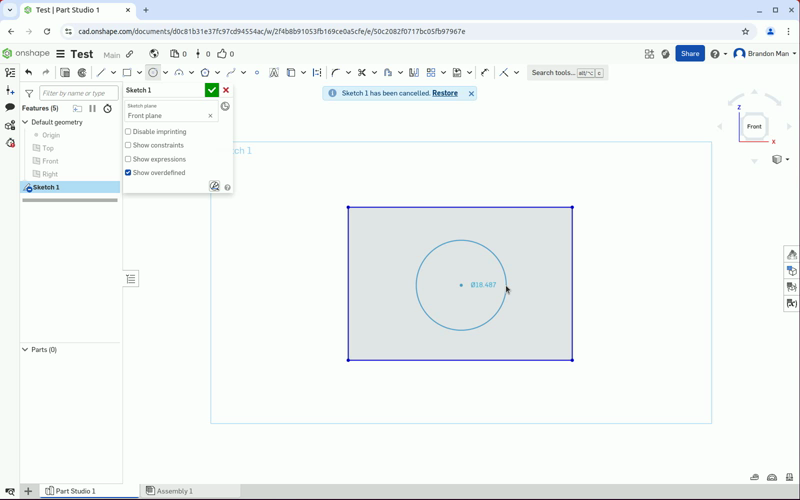
mouse_move(387, 228)
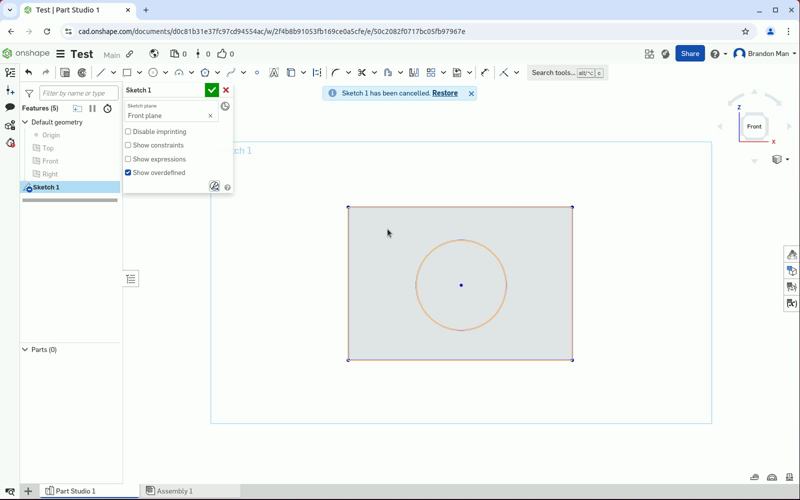
click(387, 228)
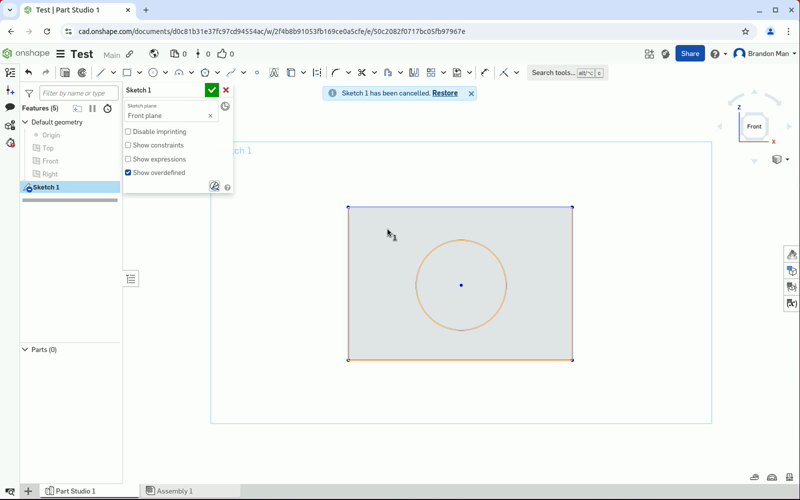
mouse_move(73, 352)
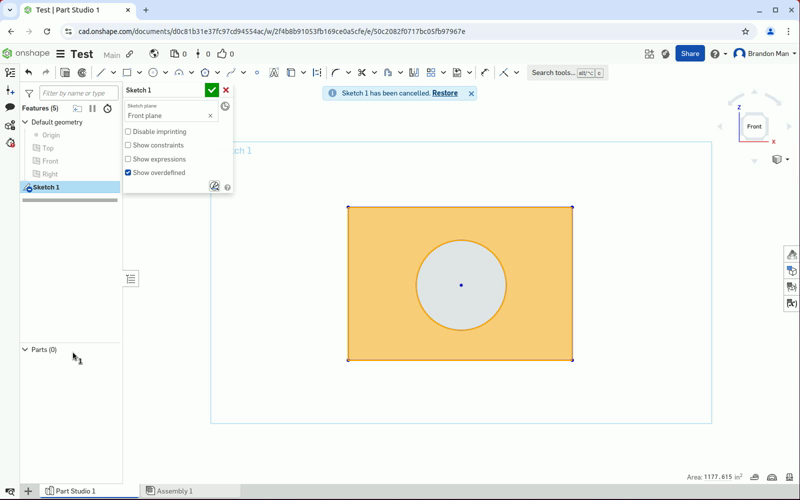
key(shift+y)
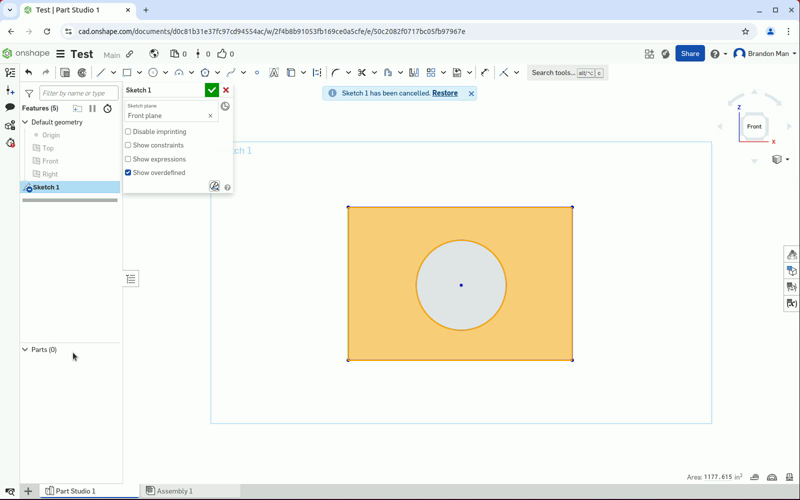
key(shift+e)
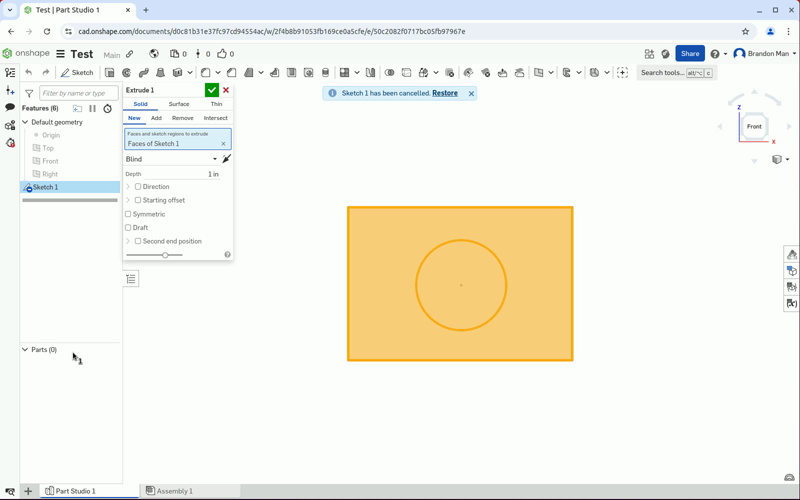
mouse_move(143, 106)
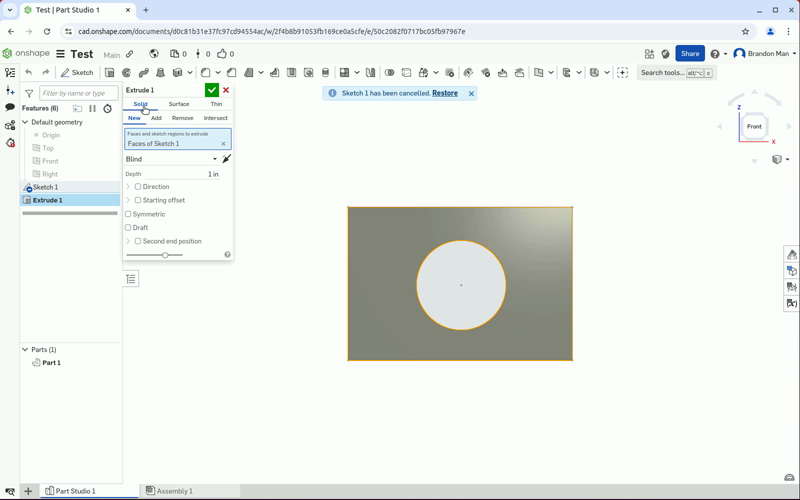
click(143, 106)
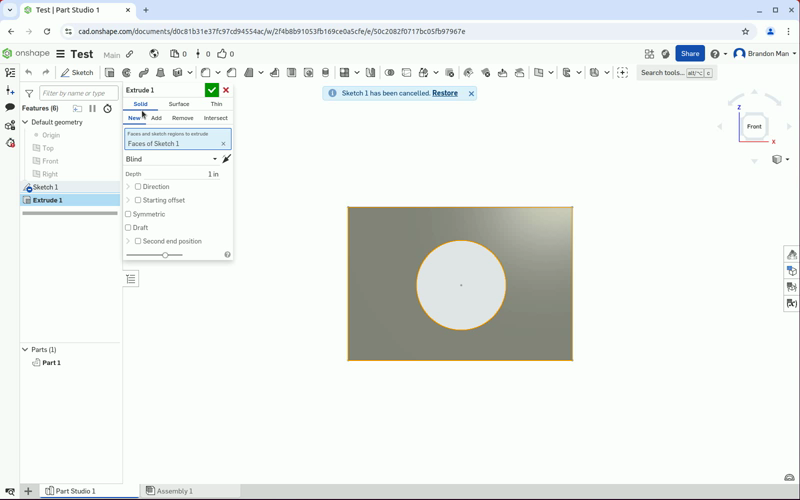
mouse_move(137, 120)
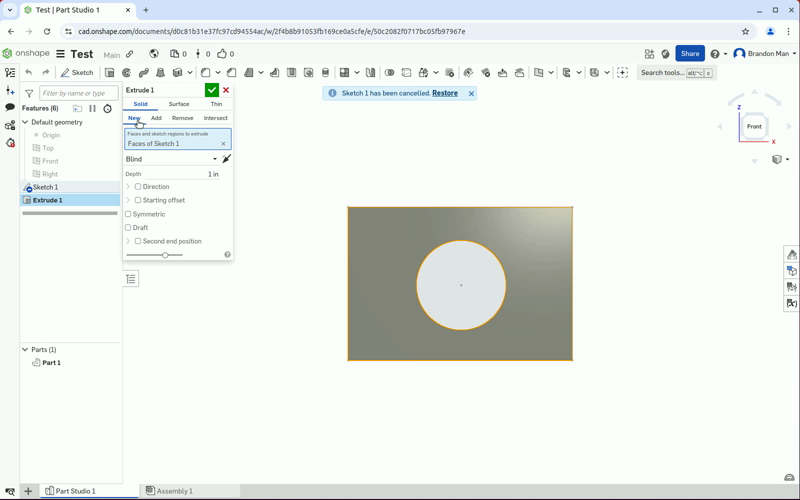
click(137, 120)
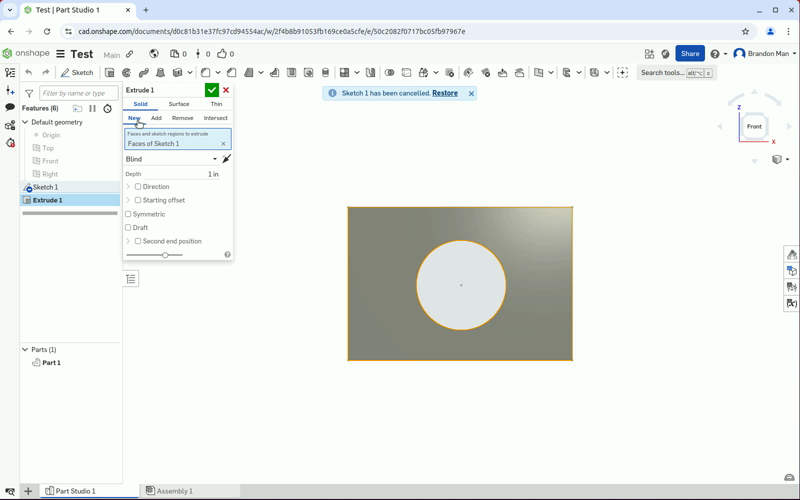
key(tab, 4)
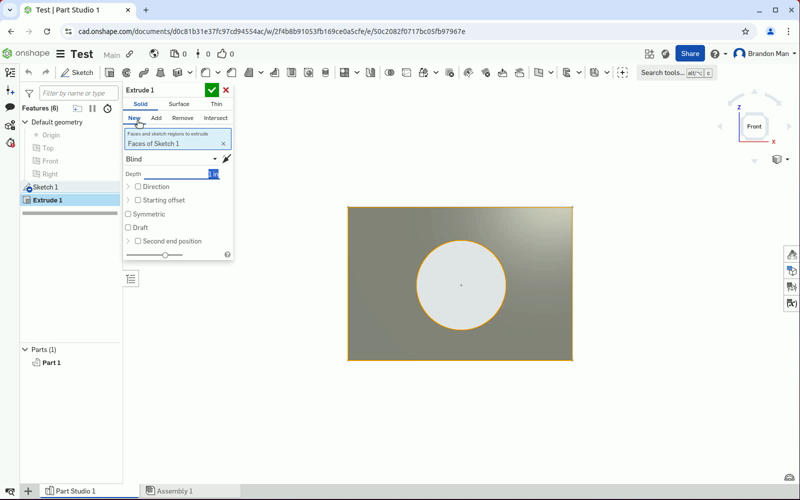
text(12.998)
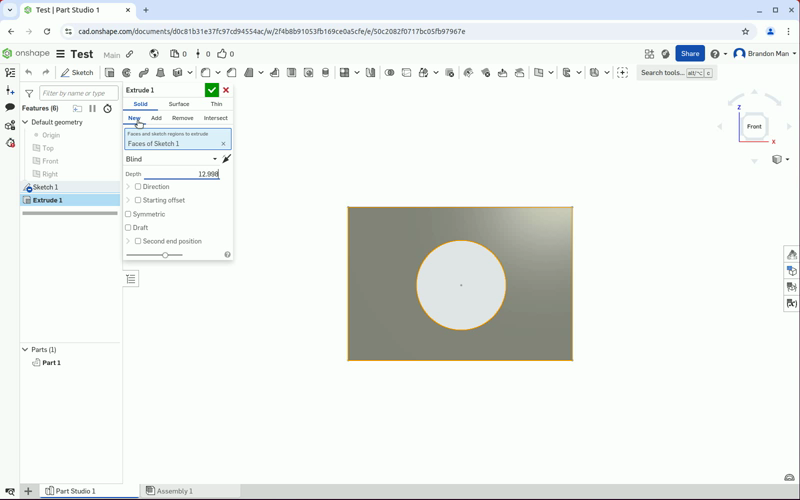
key(enter)
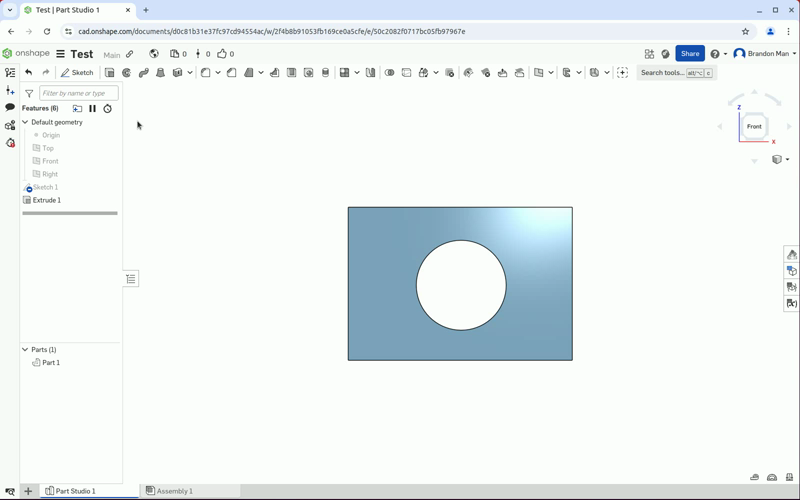
key(shift+h)
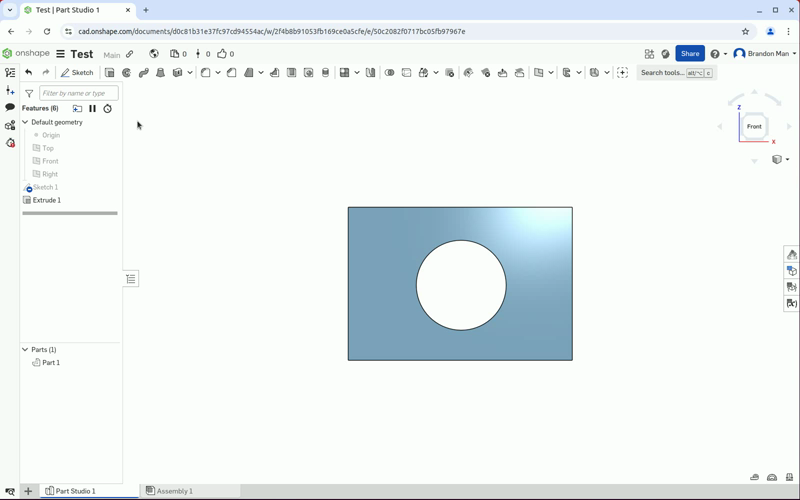
key(shift+h)
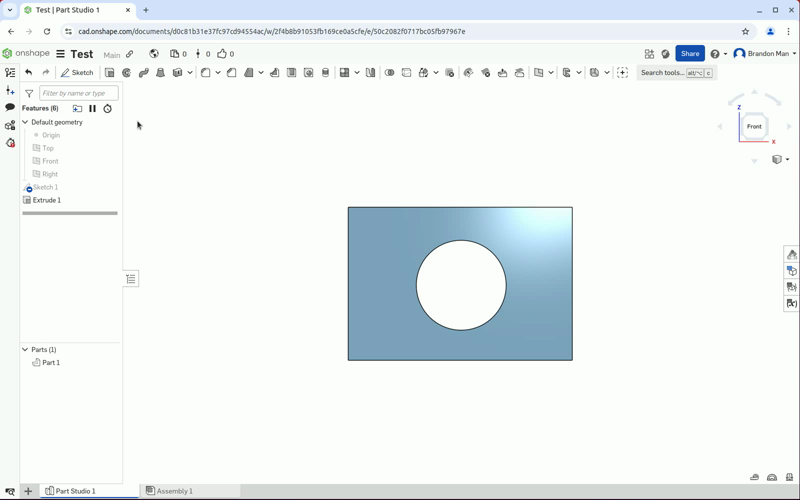
mouse_move(73, 189)
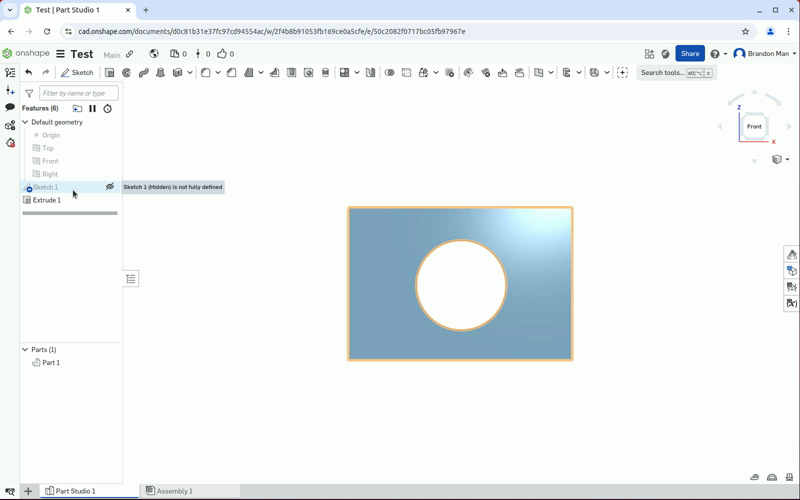
click(73, 189)
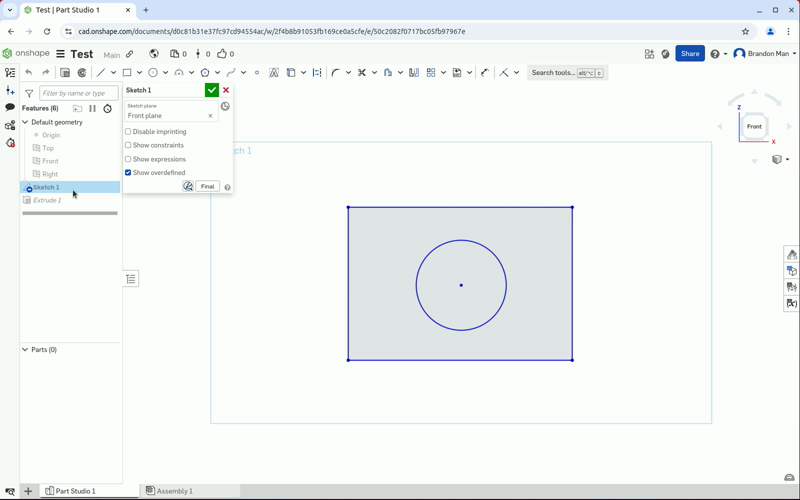
mouse_move(229, 92)
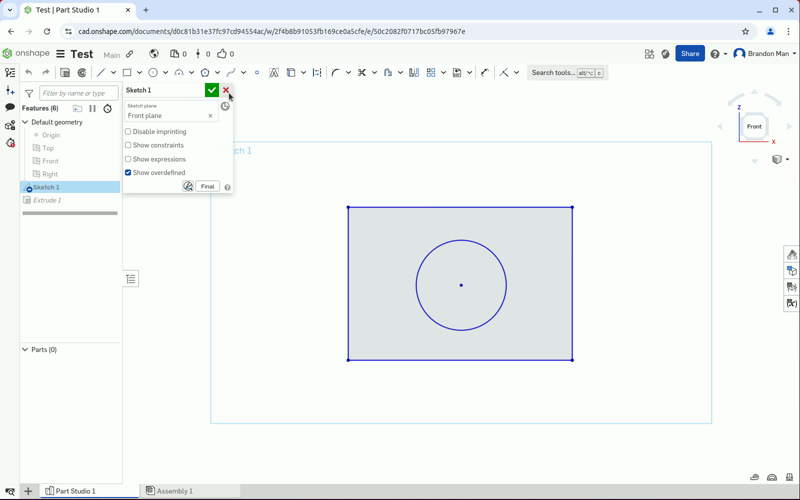
click(229, 92)
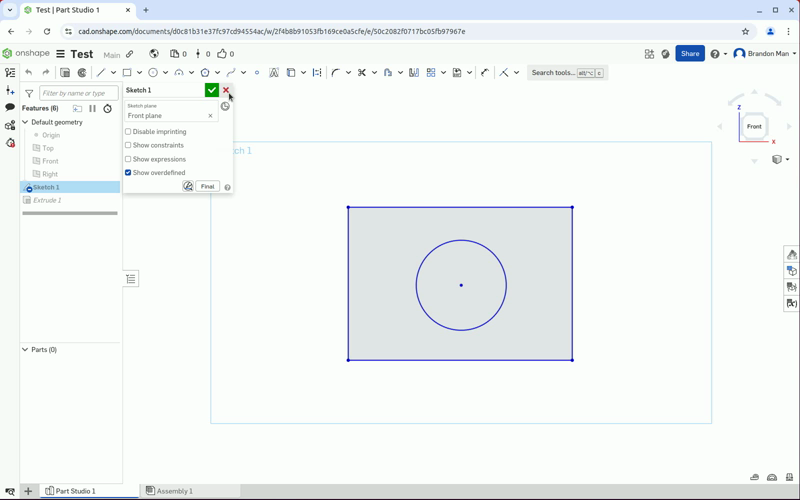
key(shift+s)
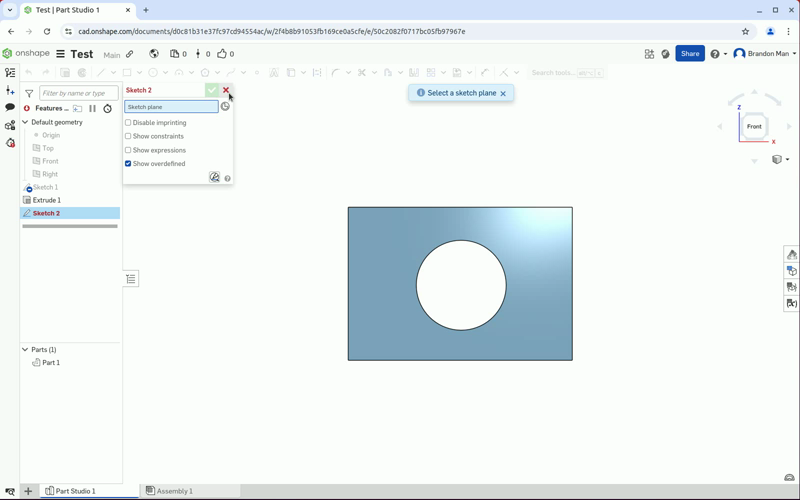
mouse_move(73, 163)
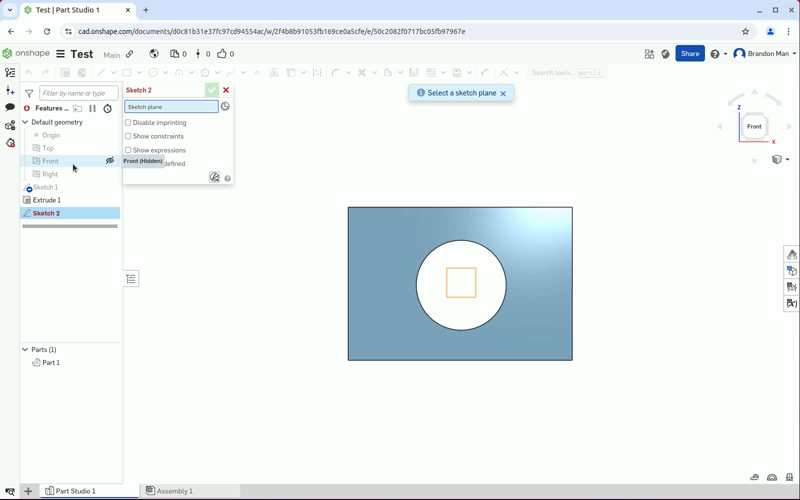
click(73, 163)
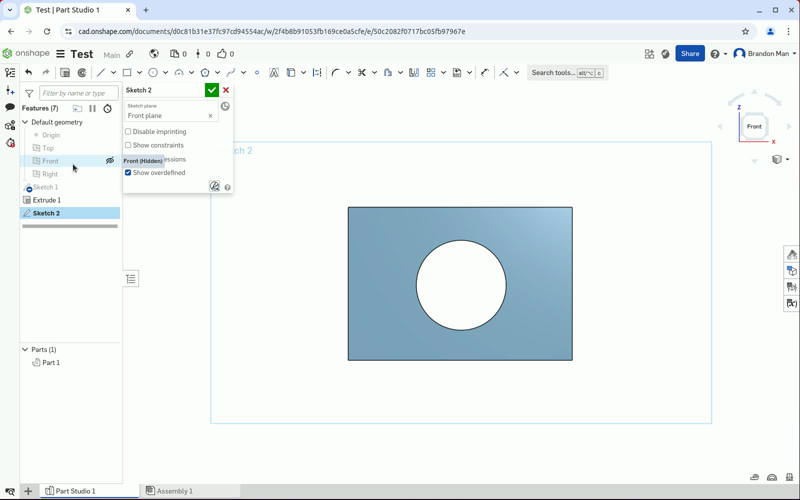
mouse_move(73, 352)
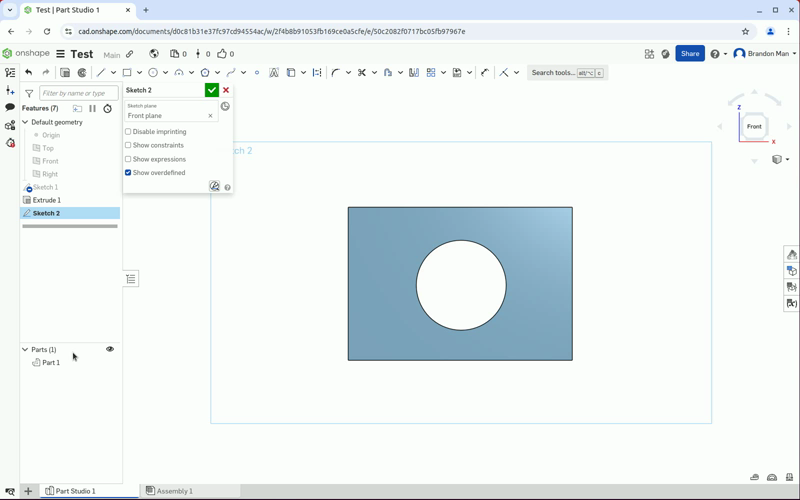
key(y)
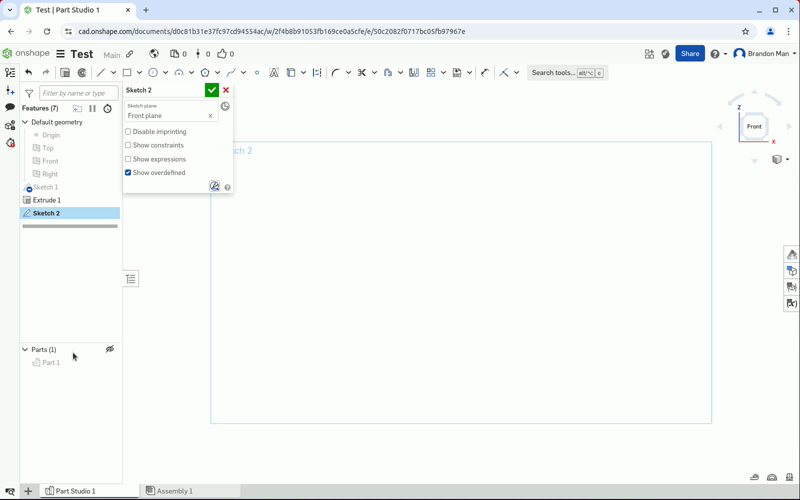
key(c)
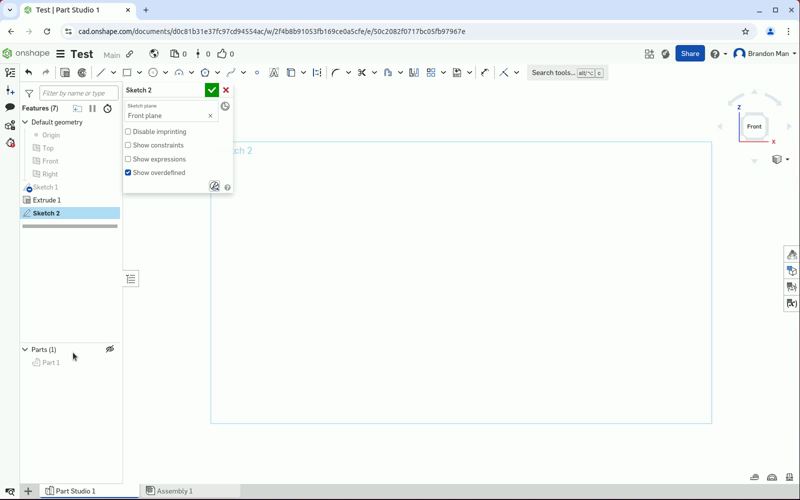
key_down(shift)
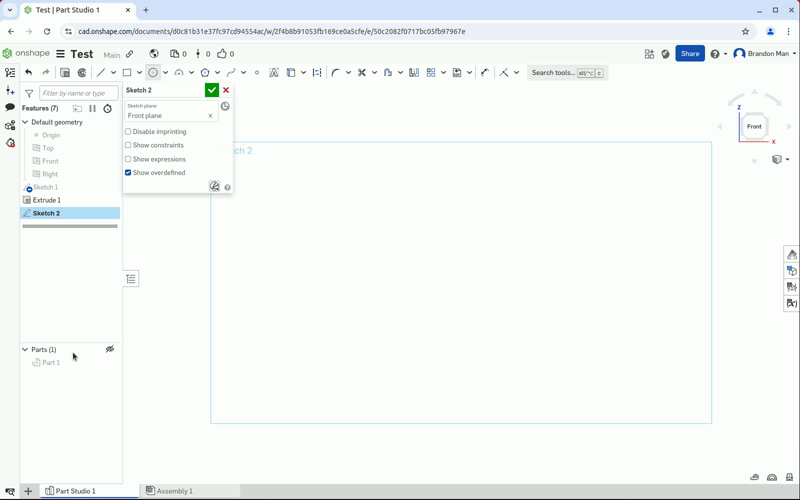
mouse_move(461, 282)
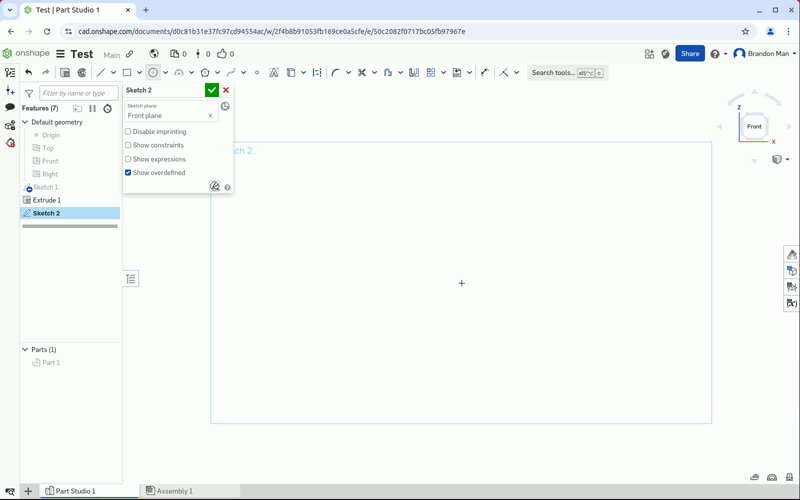
click(461, 282)
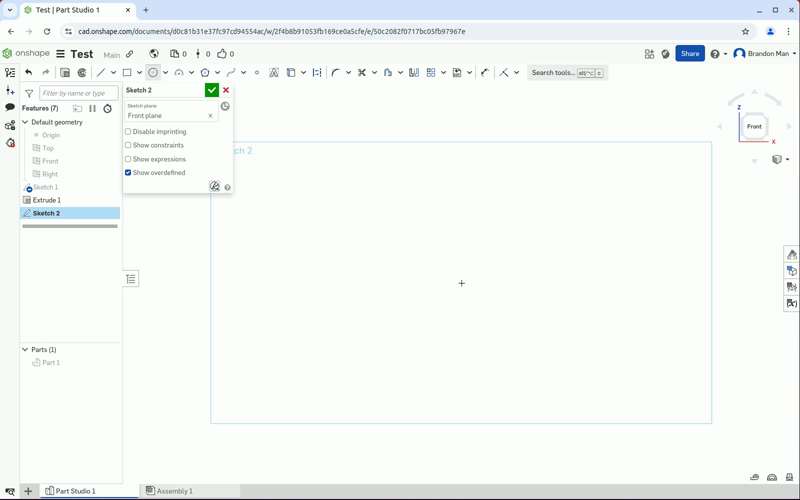
key_up(shift)
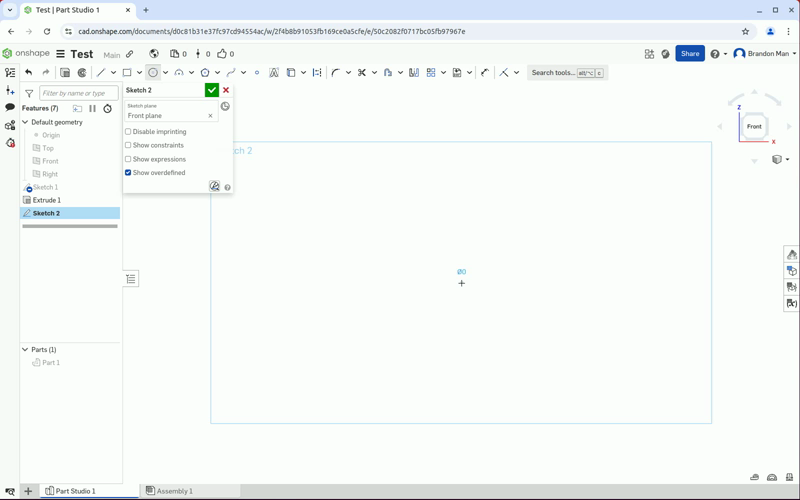
mouse_move(508, 282)
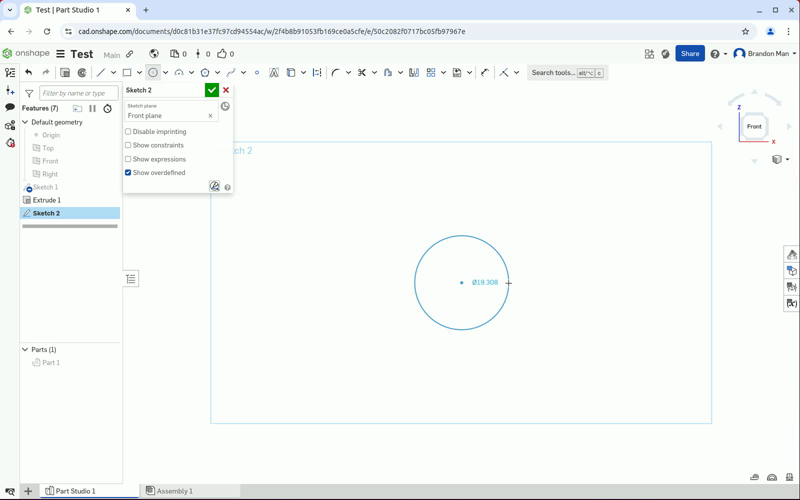
click(508, 282)
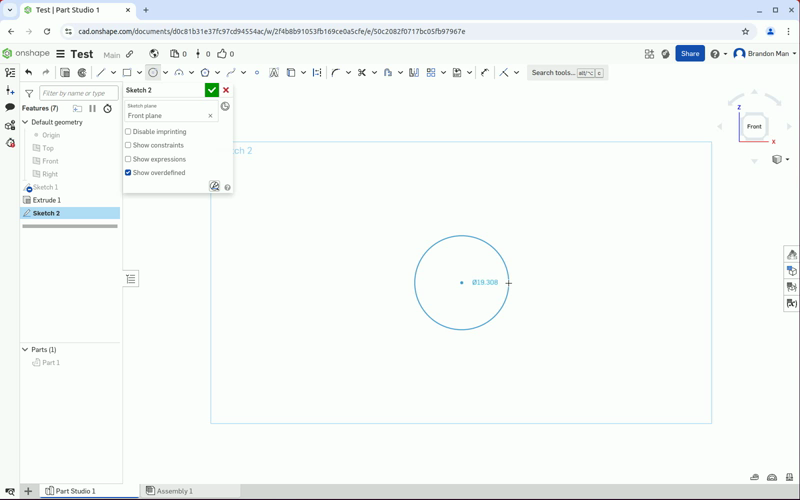
key(esc)
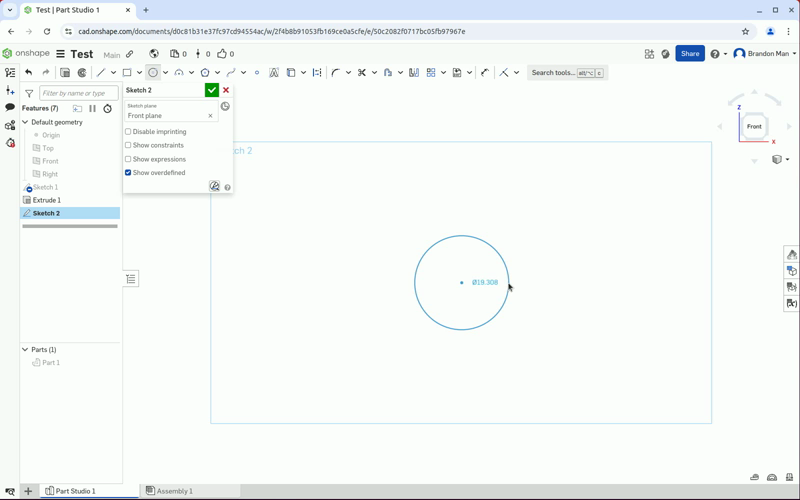
key(c)
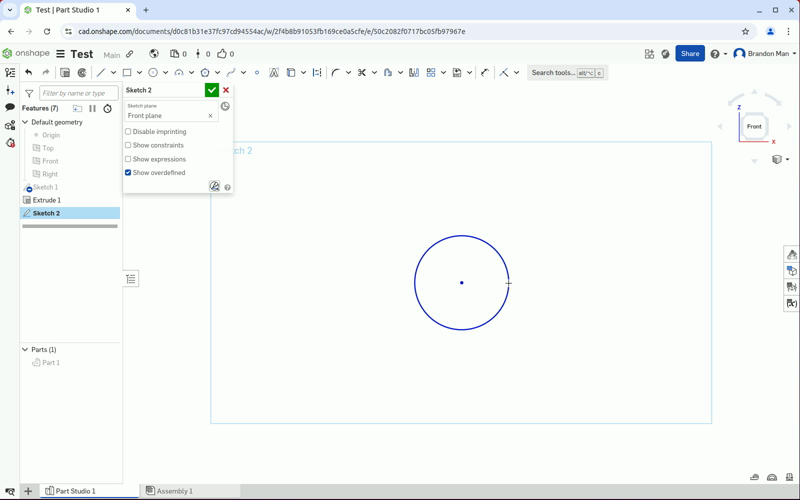
key_down(shift)
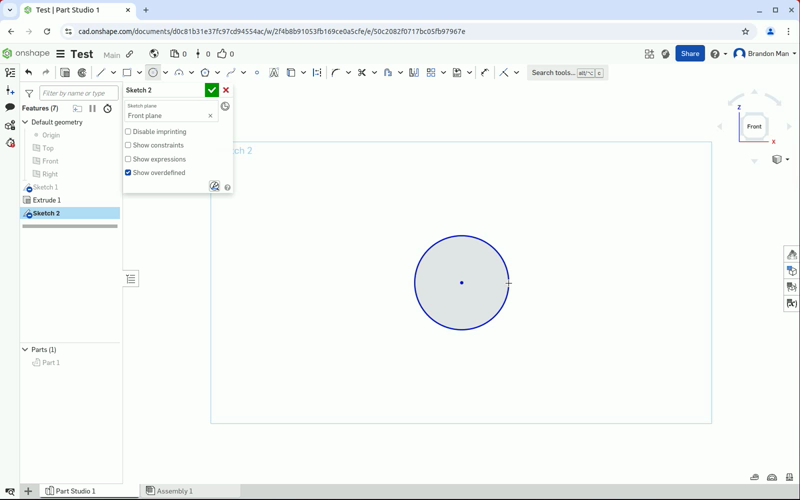
mouse_move(461, 282)
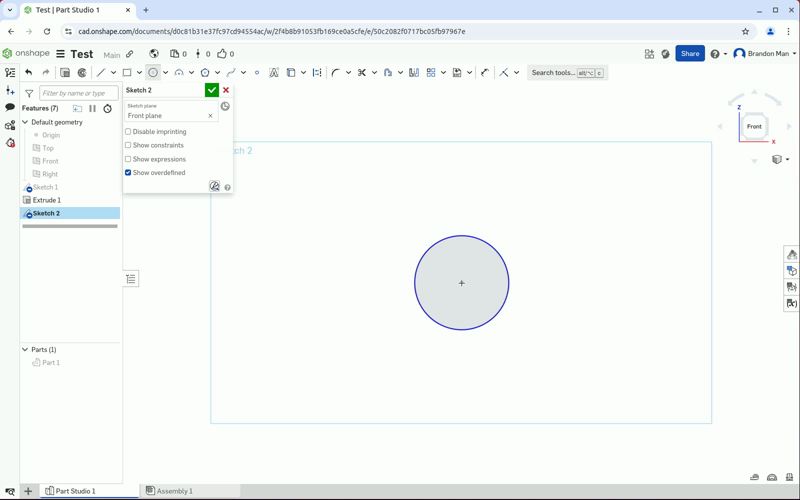
click(461, 282)
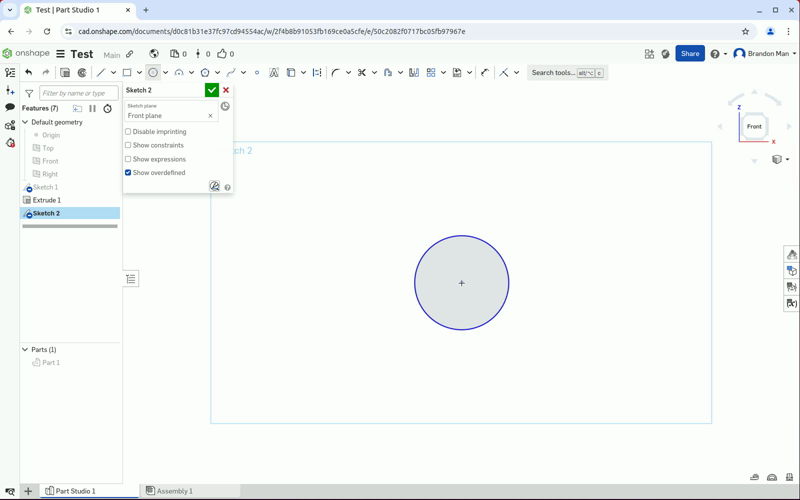
key_up(shift)
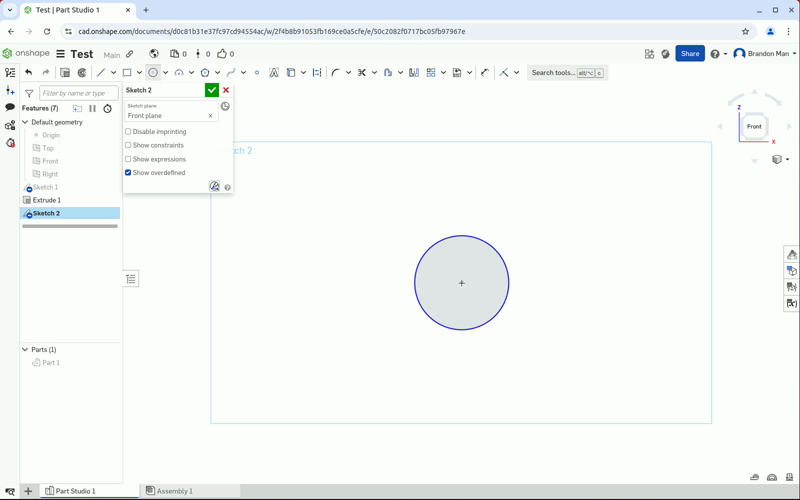
mouse_move(500, 282)
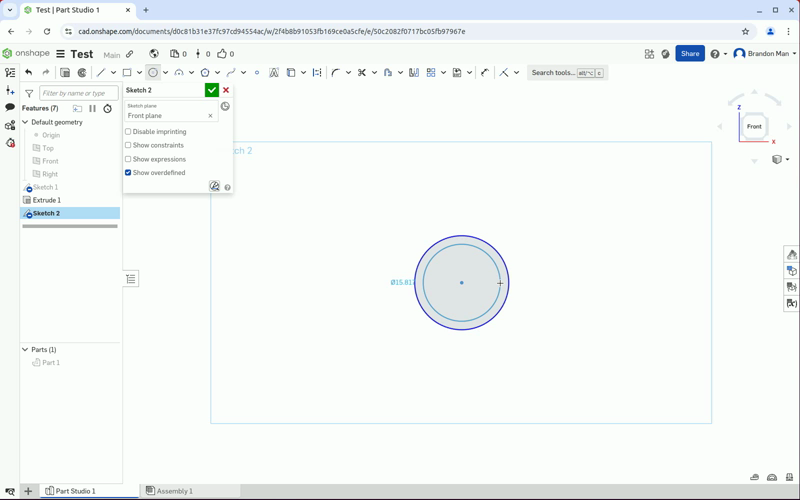
click(500, 282)
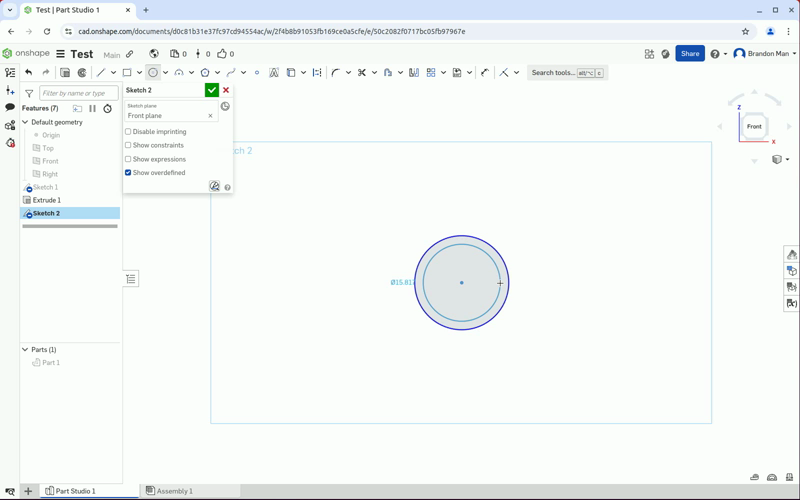
key(esc)
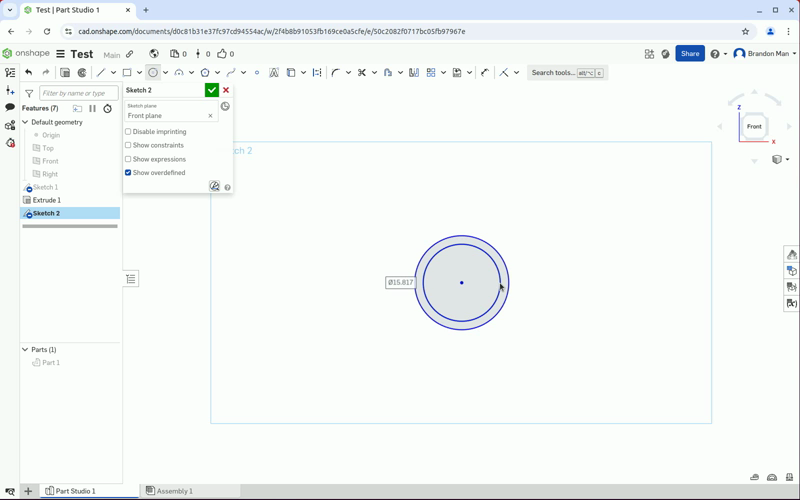
mouse_move(487, 319)
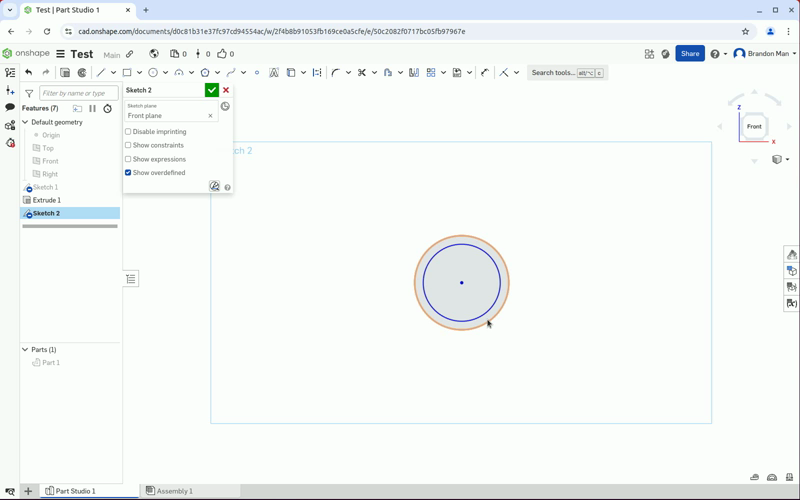
click(487, 319)
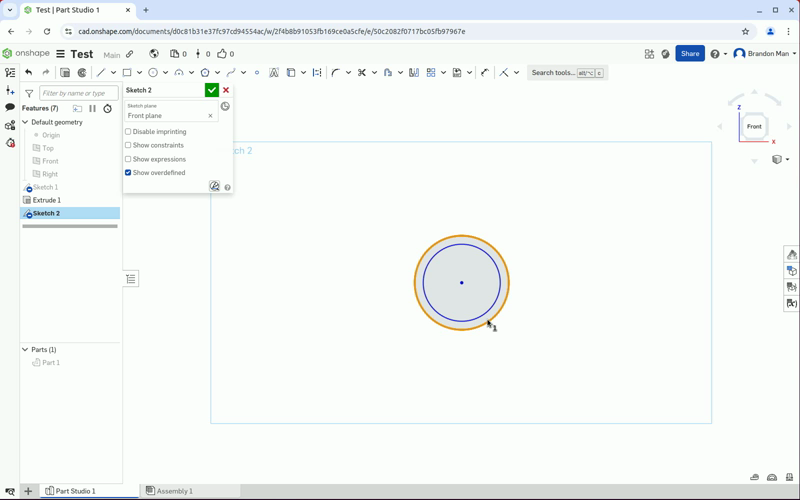
mouse_move(73, 352)
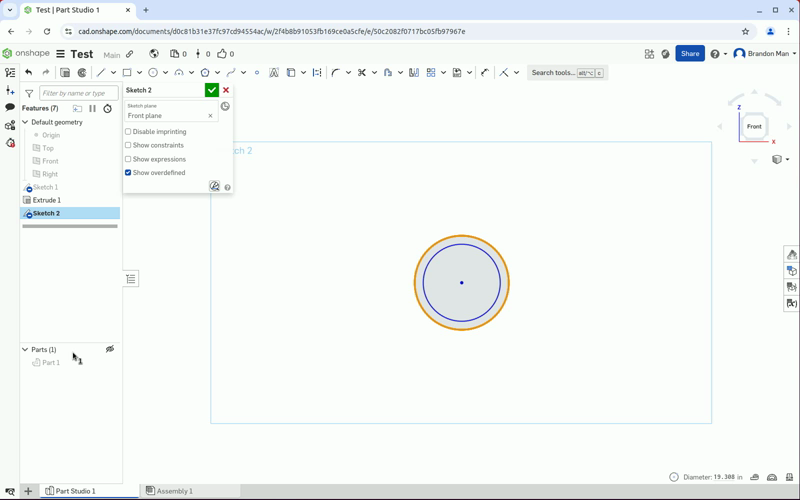
key(shift+y)
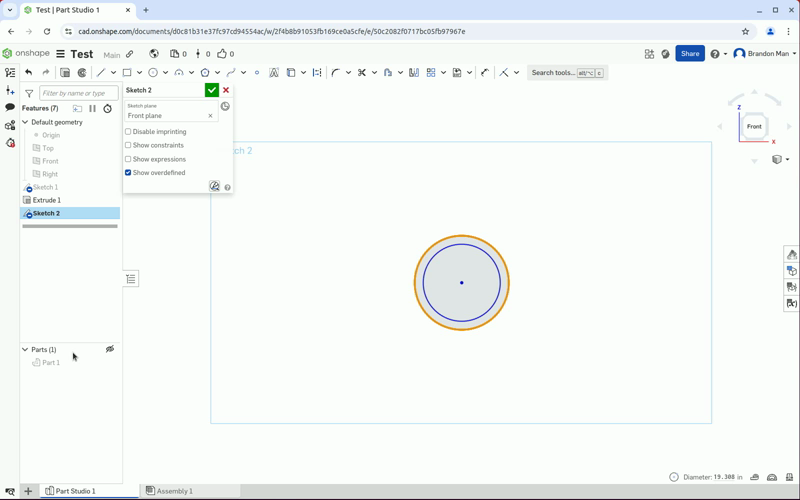
key(shift+e)
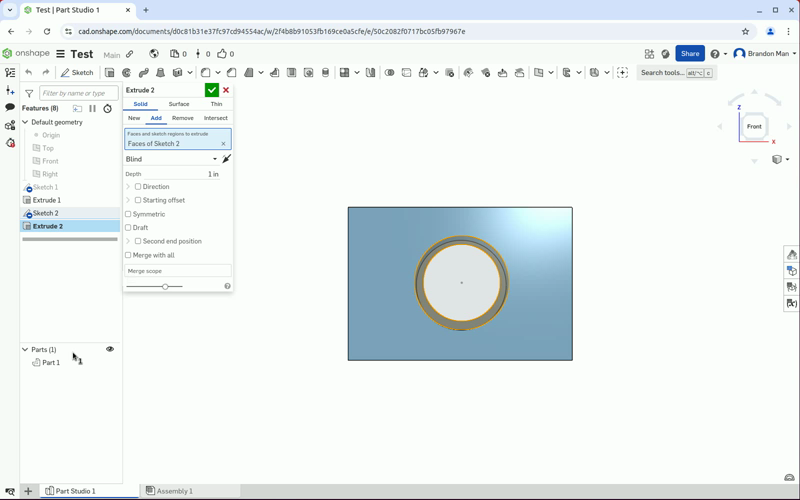
mouse_move(143, 106)
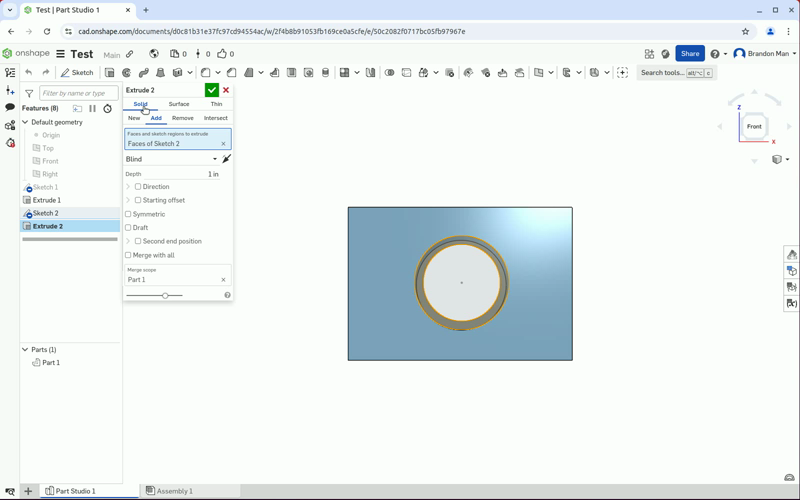
click(143, 106)
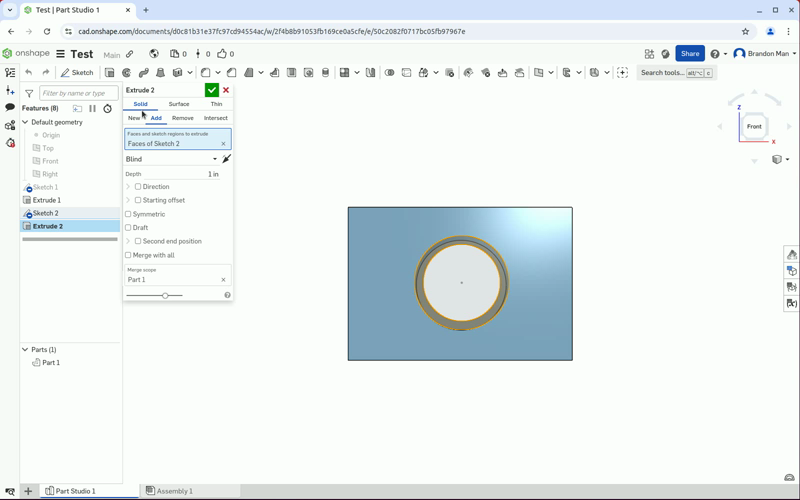
mouse_move(137, 120)
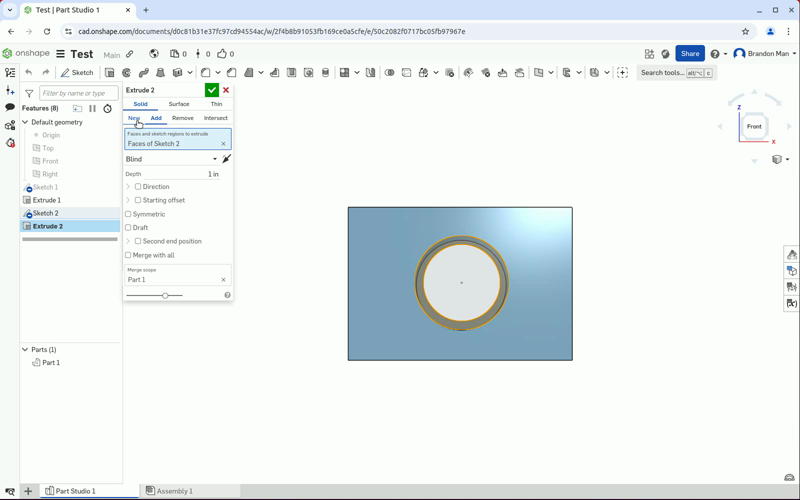
click(137, 120)
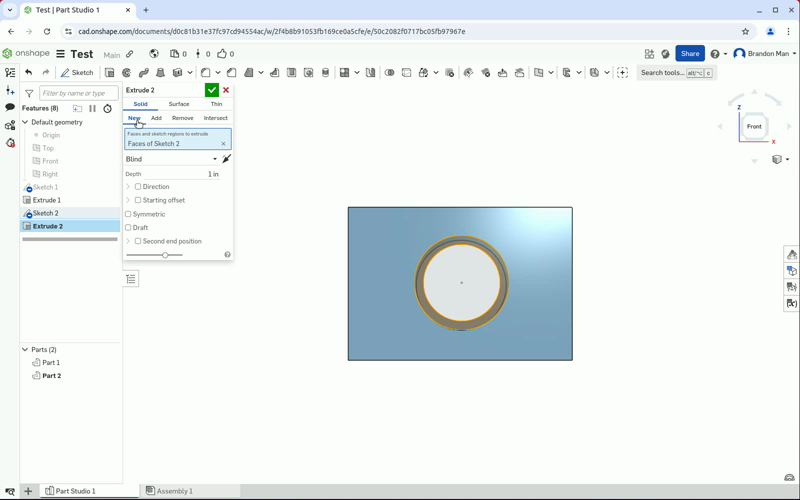
key(tab, 4)
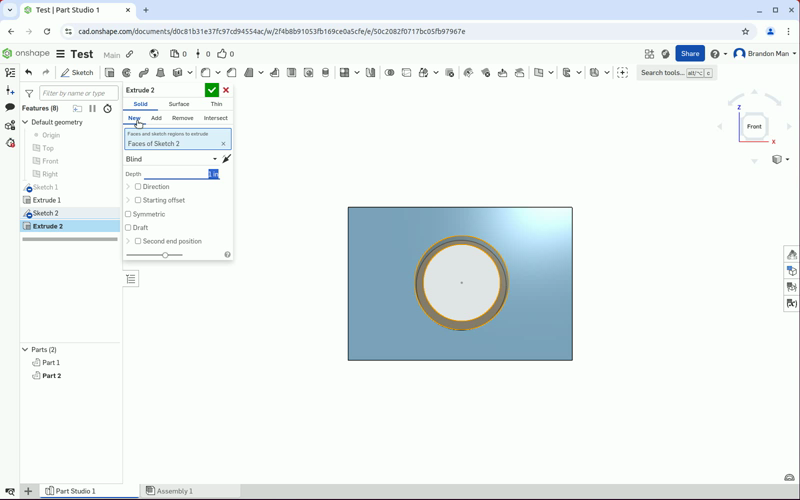
text(12.998)
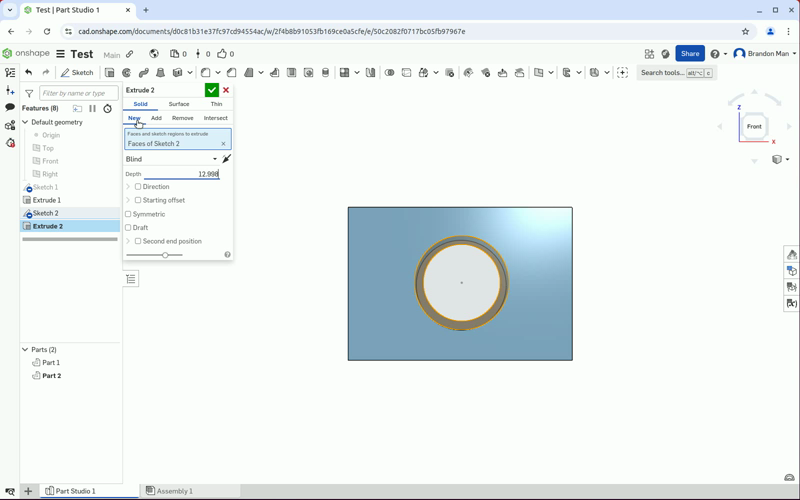
key(enter)
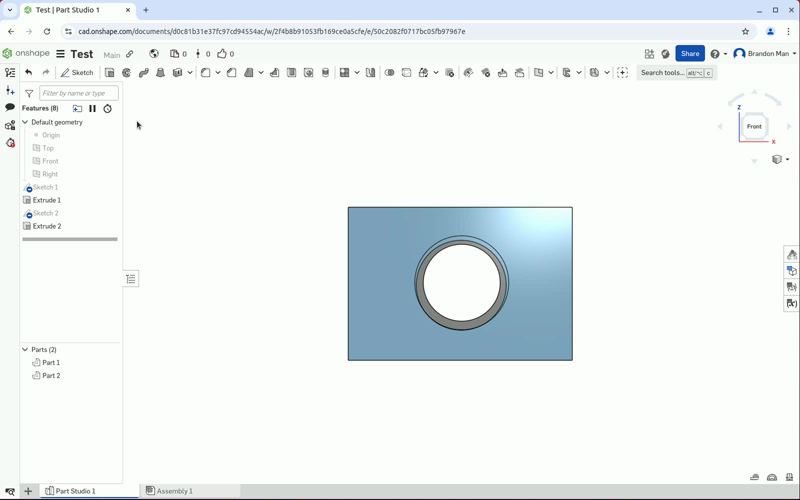
key(shift+h)
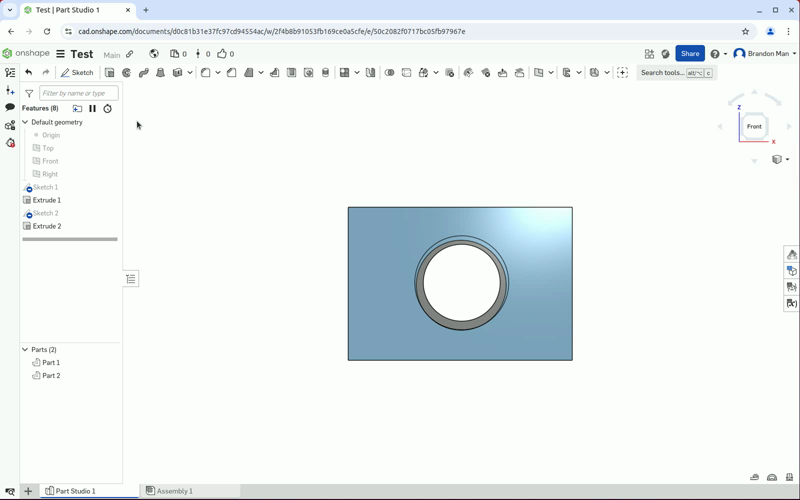
key(shift+h)
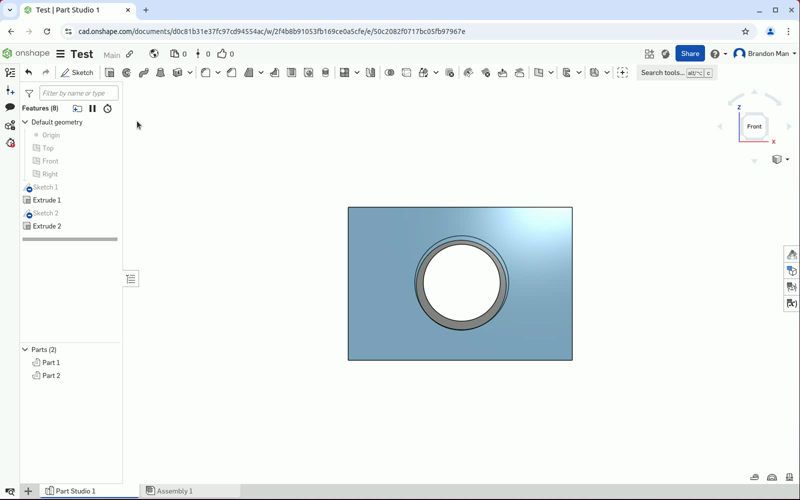
mouse_move(73, 189)
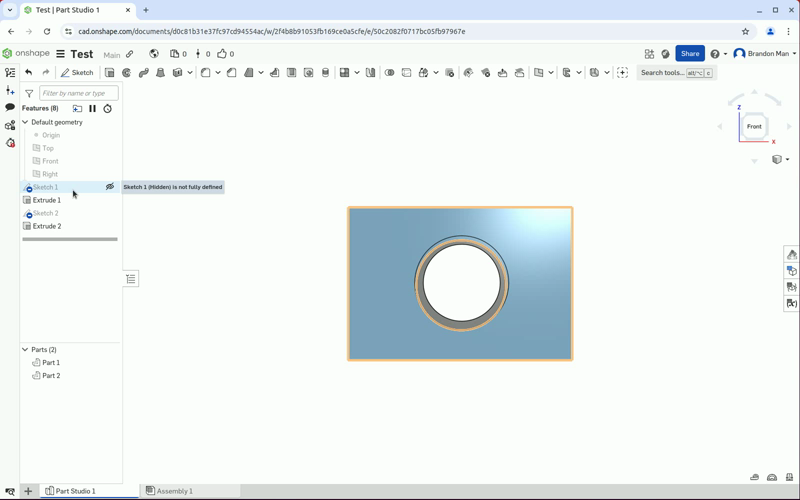
click(73, 189)
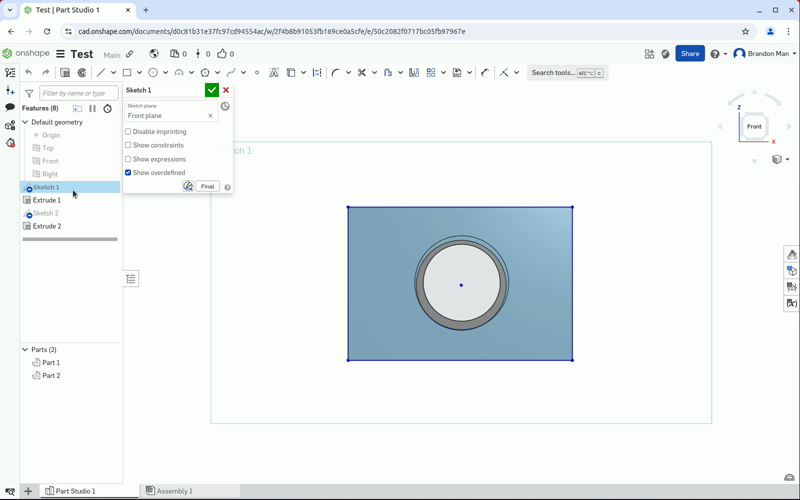
mouse_move(229, 92)
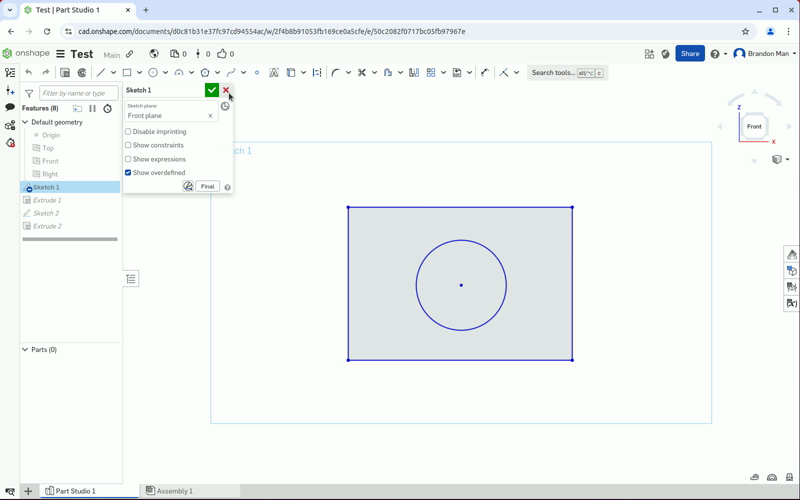
click(229, 92)
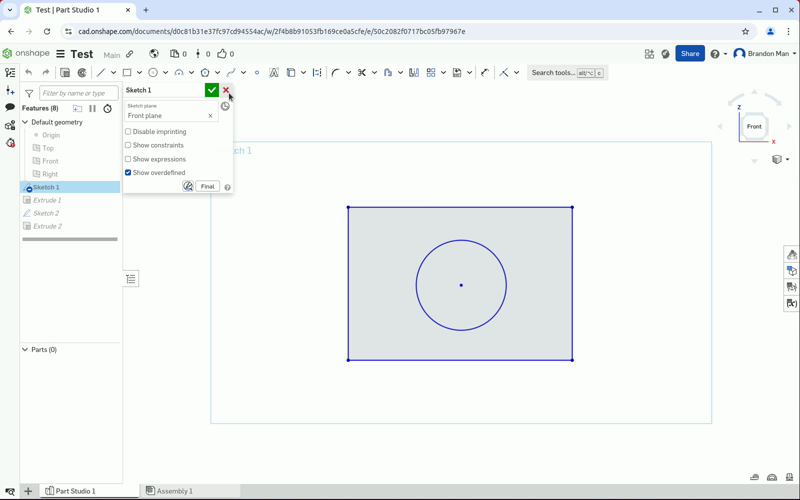
key(shift+s)
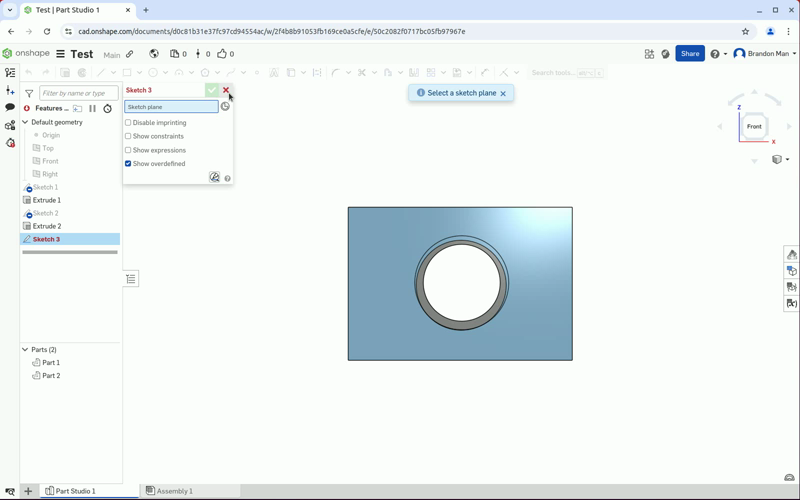
mouse_move(73, 163)
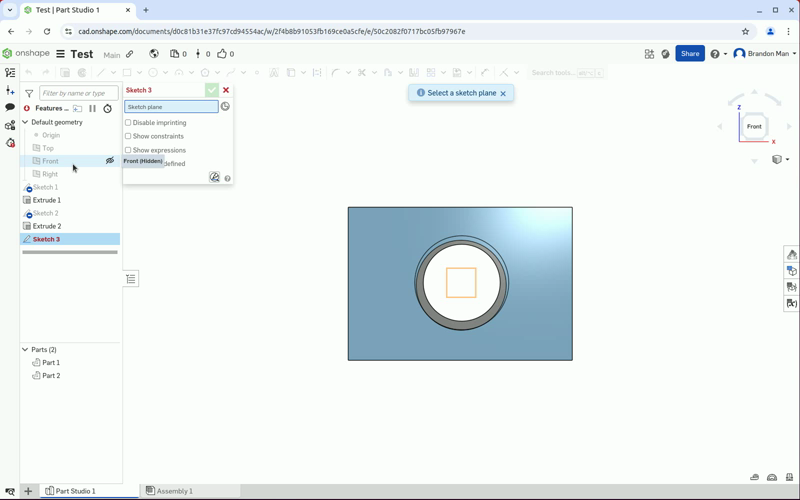
click(73, 163)
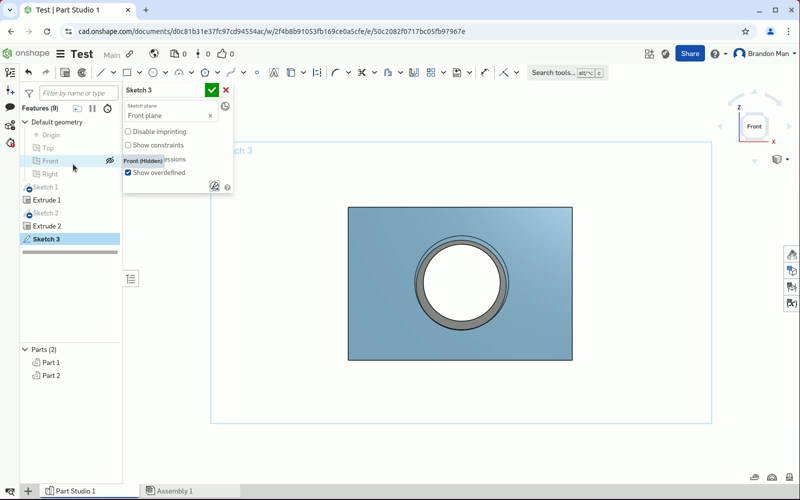
mouse_move(73, 352)
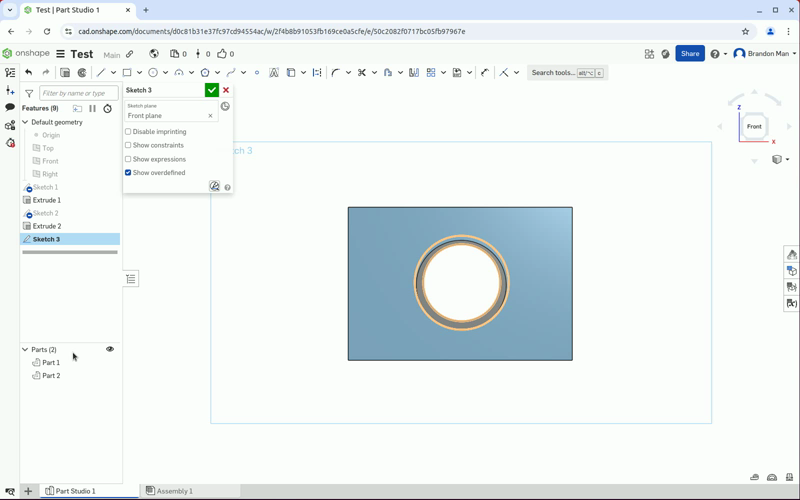
key(y)
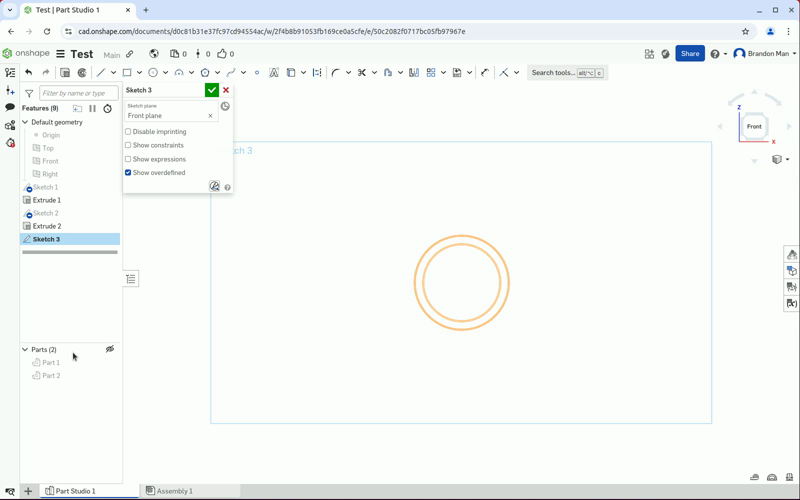
key(c)
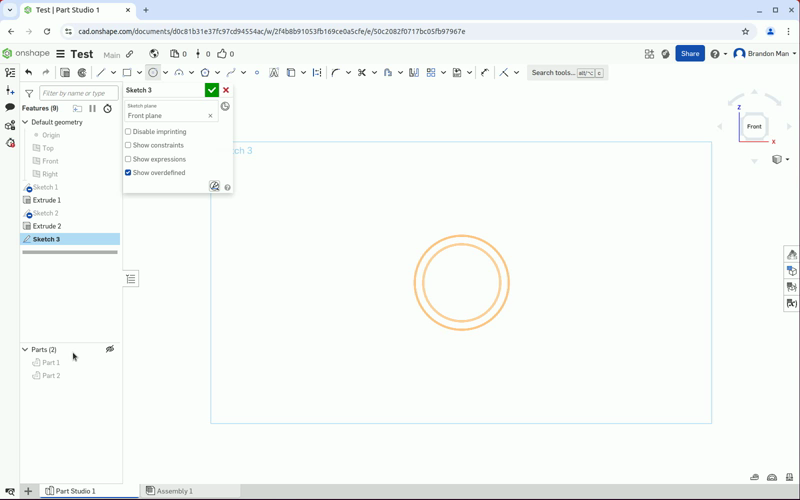
key_down(shift)
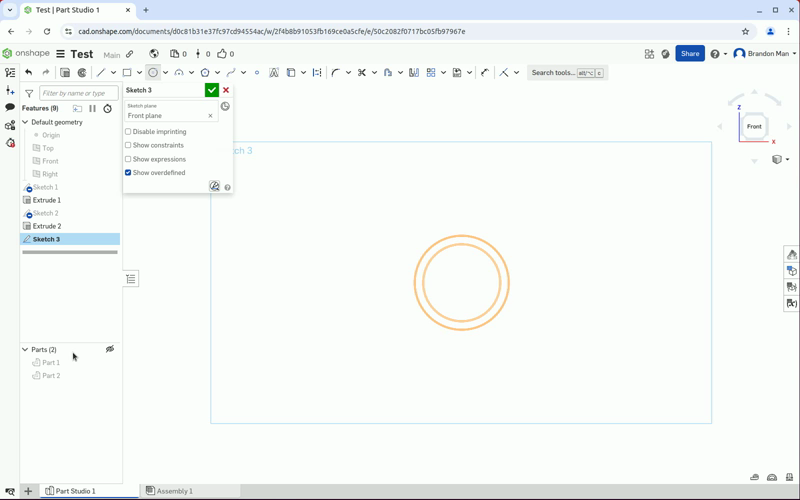
mouse_move(461, 282)
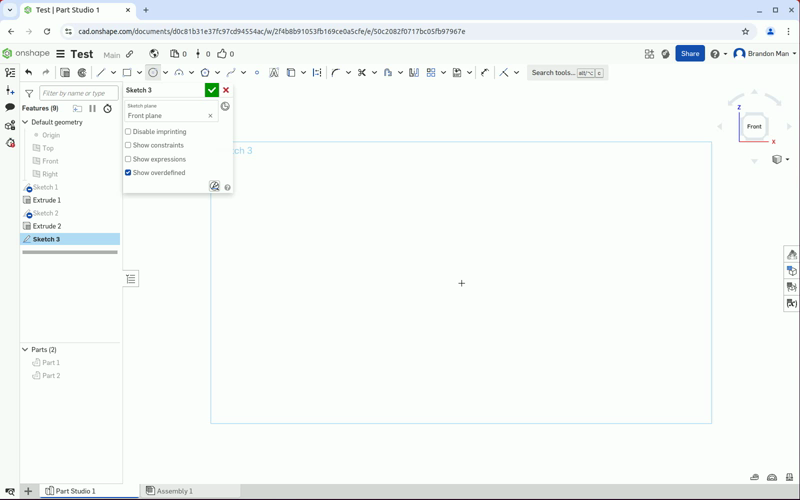
click(461, 282)
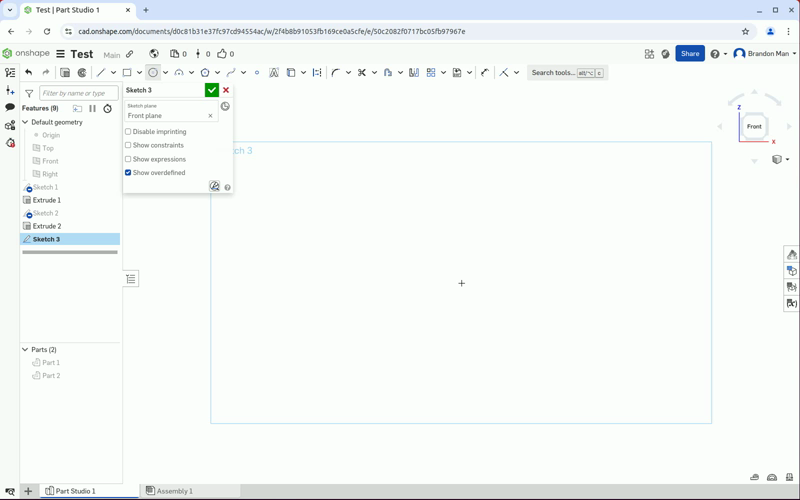
key_up(shift)
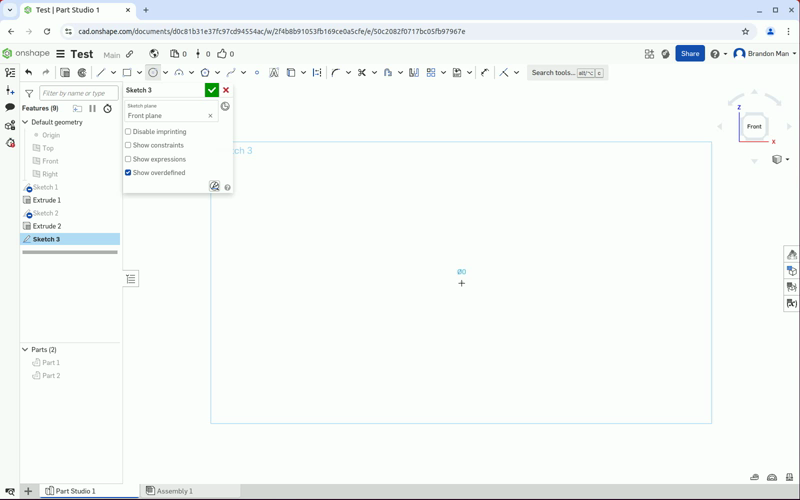
mouse_move(508, 282)
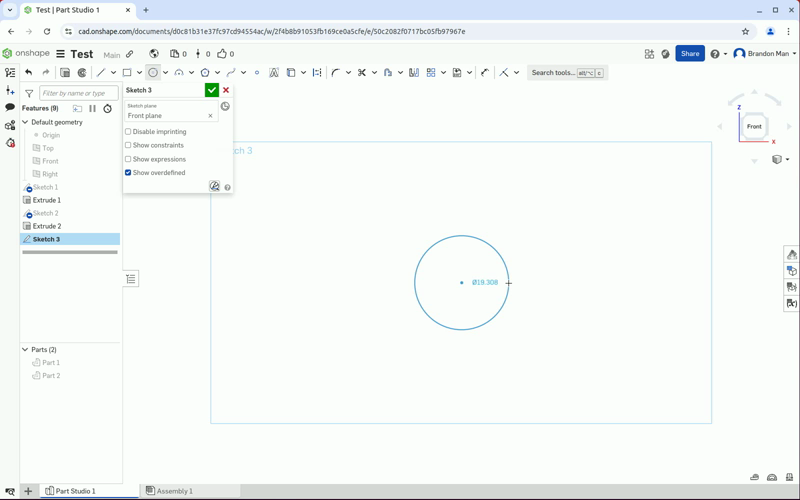
click(508, 282)
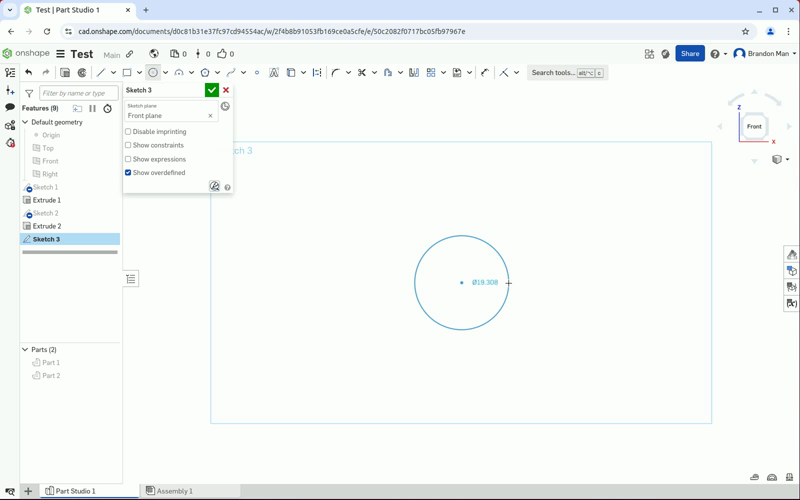
key(esc)
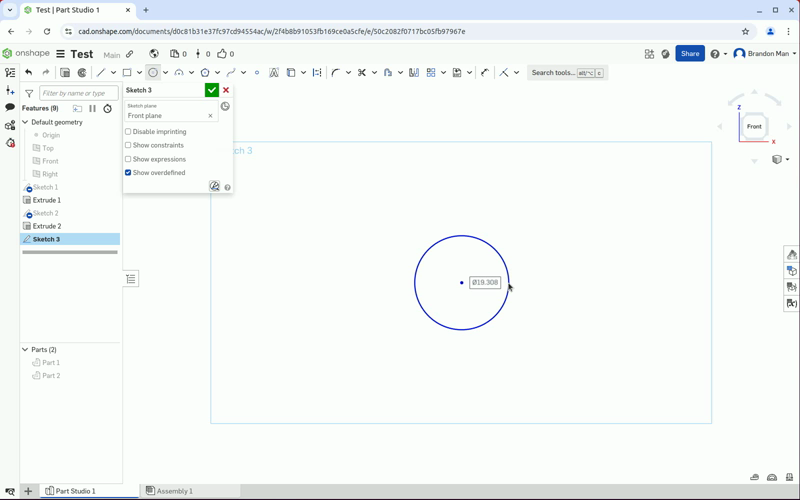
key(c)
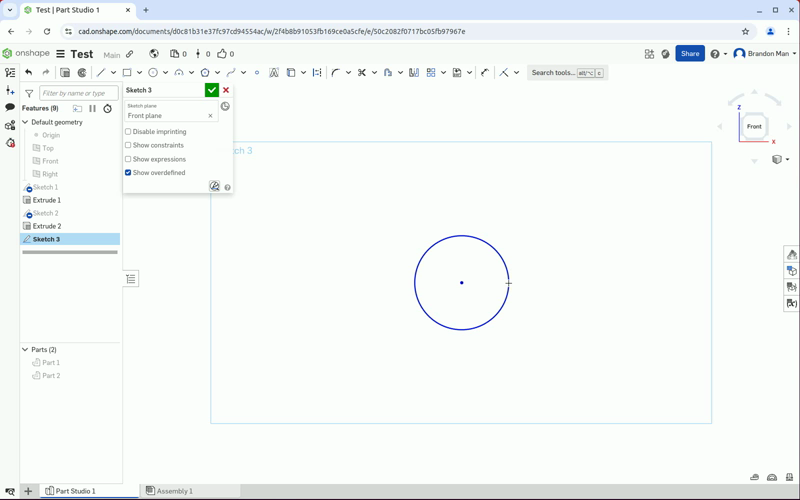
key_down(shift)
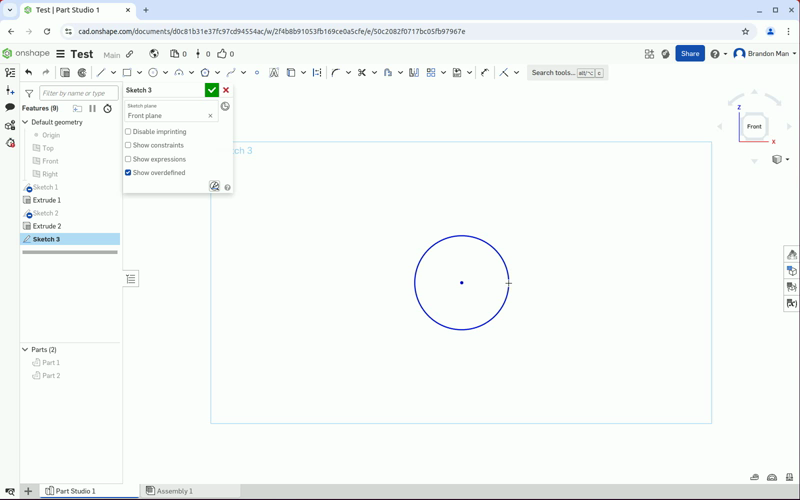
mouse_move(461, 282)
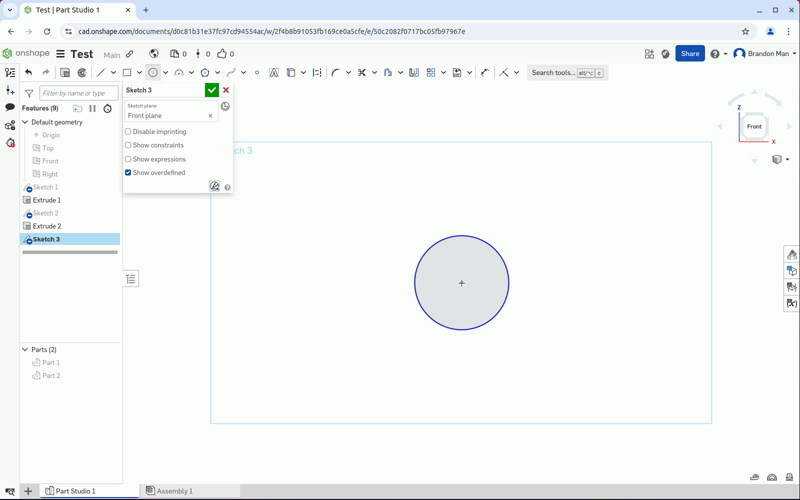
click(461, 282)
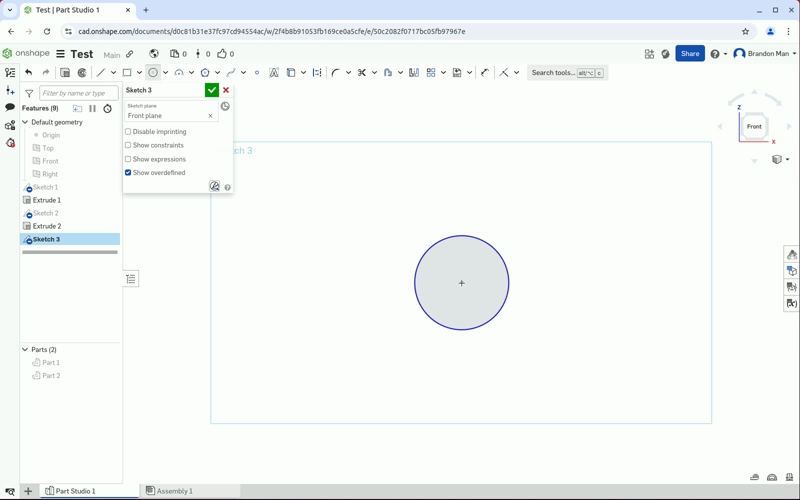
key_up(shift)
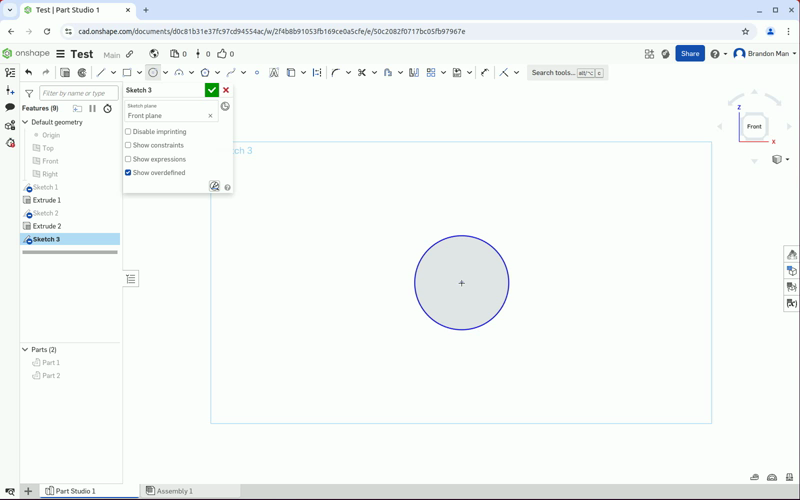
mouse_move(500, 282)
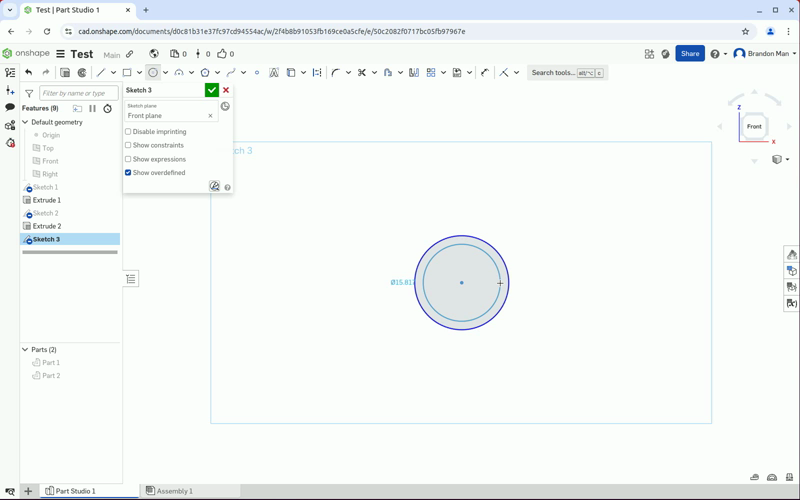
click(500, 282)
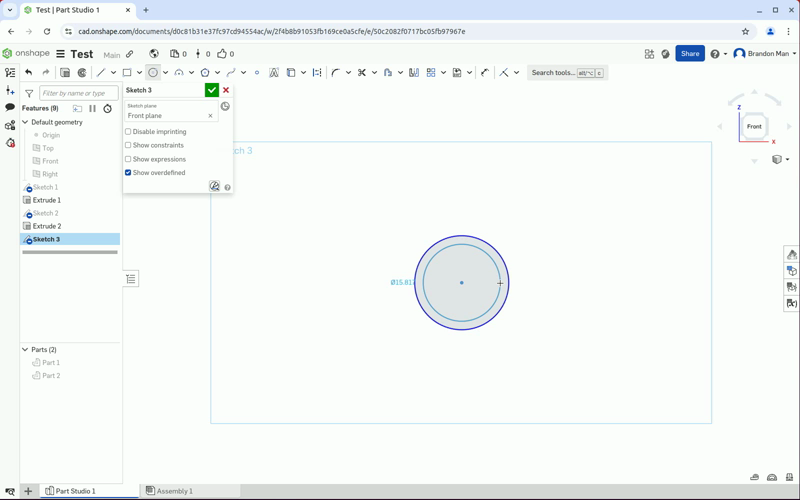
key(esc)
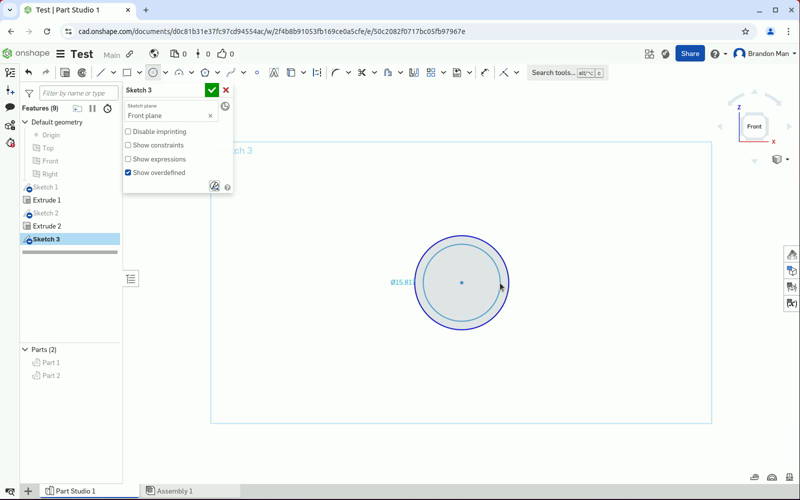
mouse_move(427, 308)
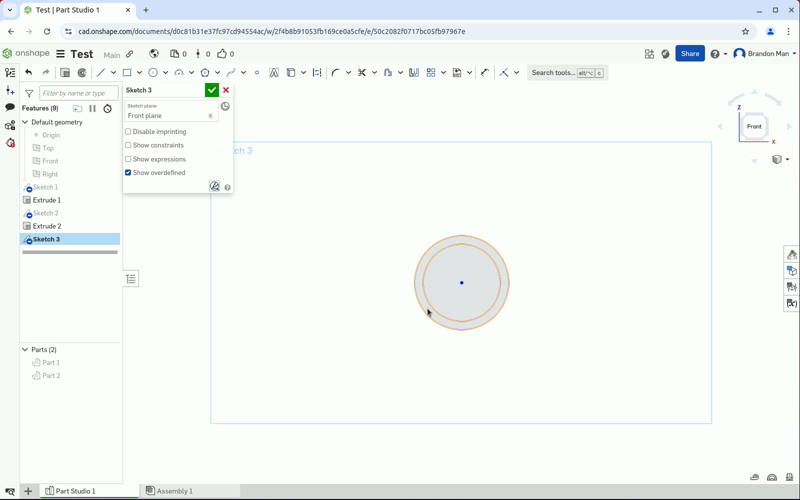
click(427, 308)
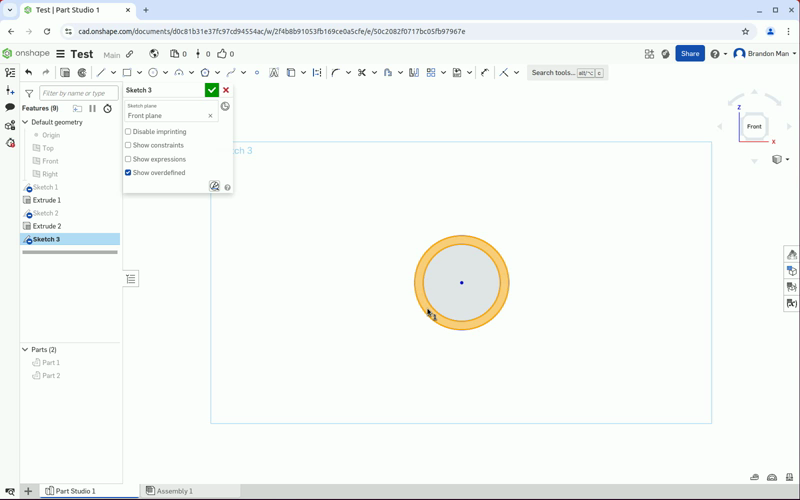
mouse_move(73, 352)
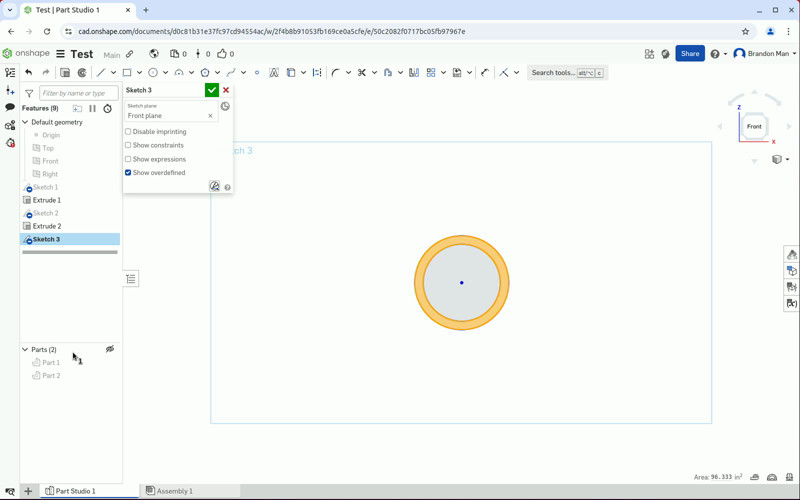
key(shift+y)
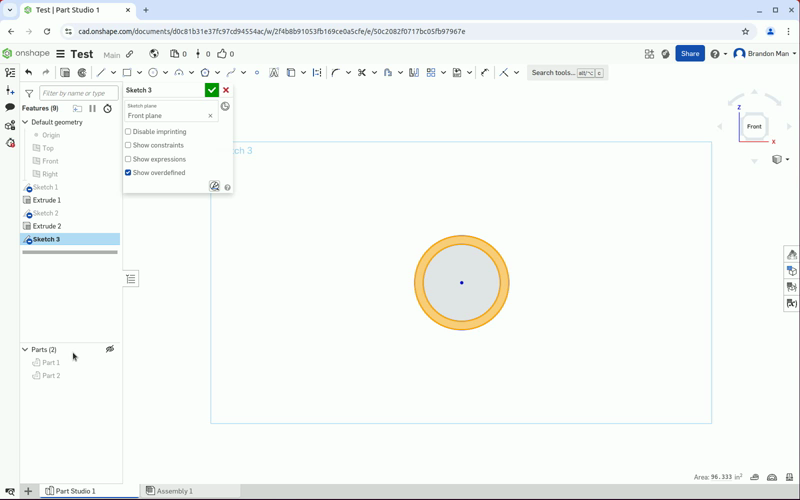
key(shift+e)
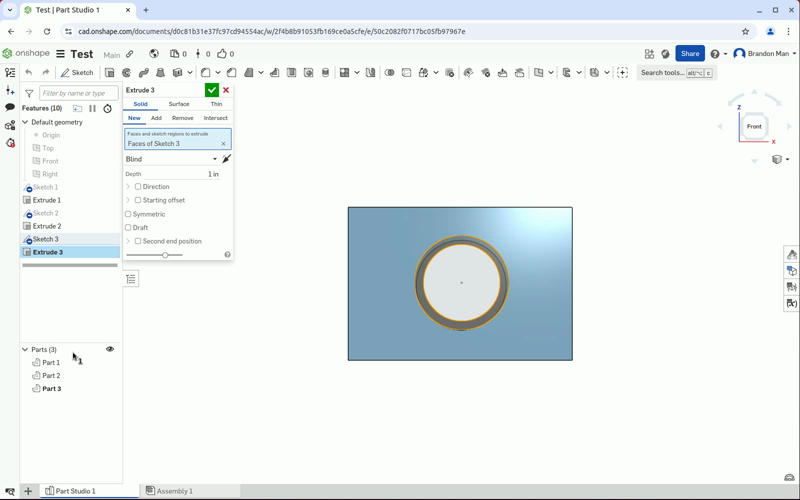
mouse_move(143, 106)
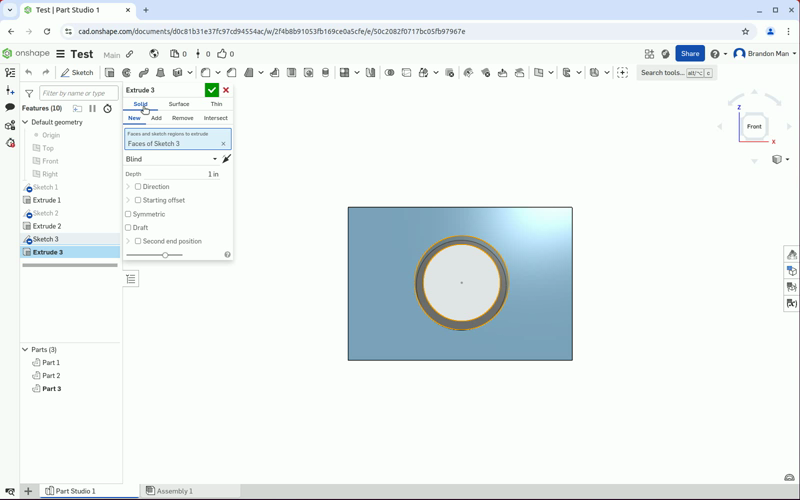
click(143, 106)
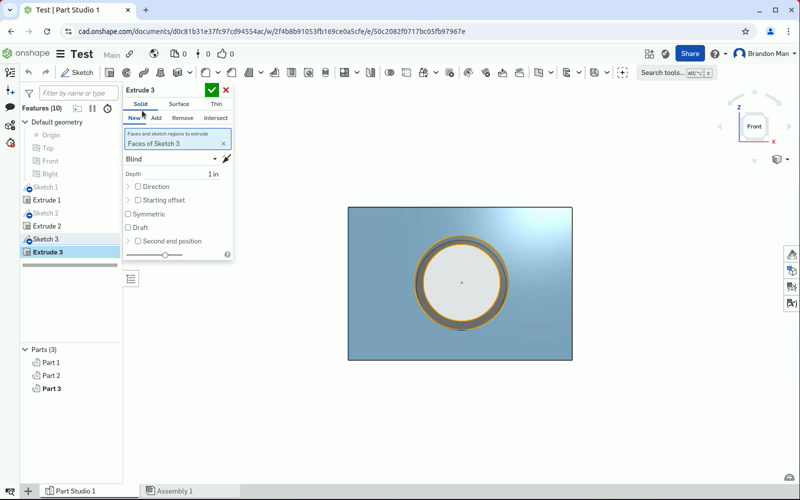
mouse_move(137, 120)
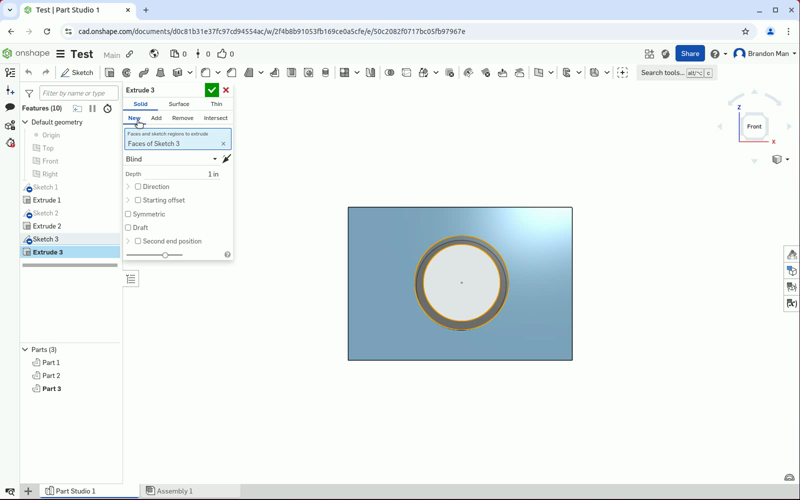
click(137, 120)
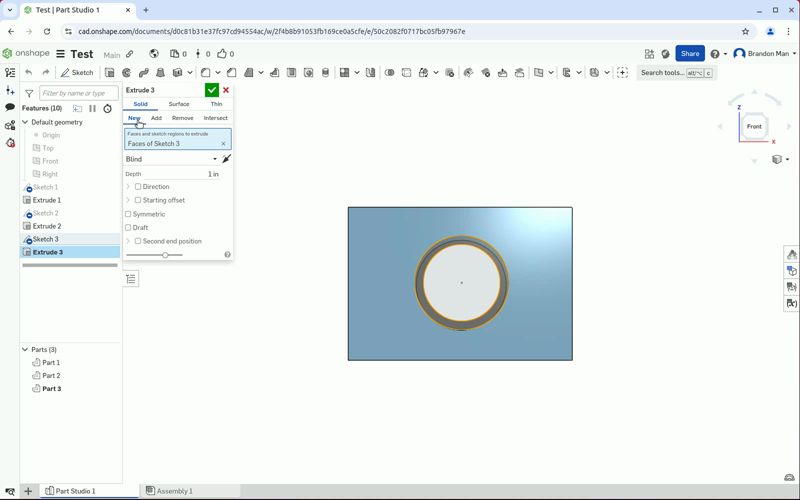
key(tab, 4)
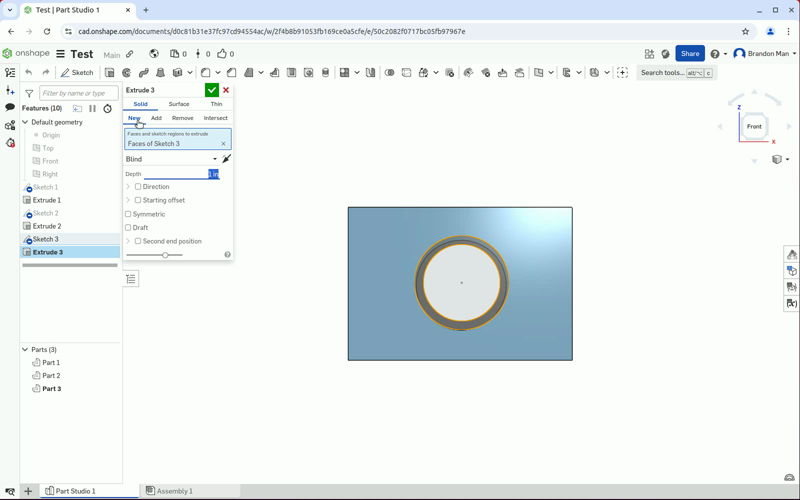
text(22.386)
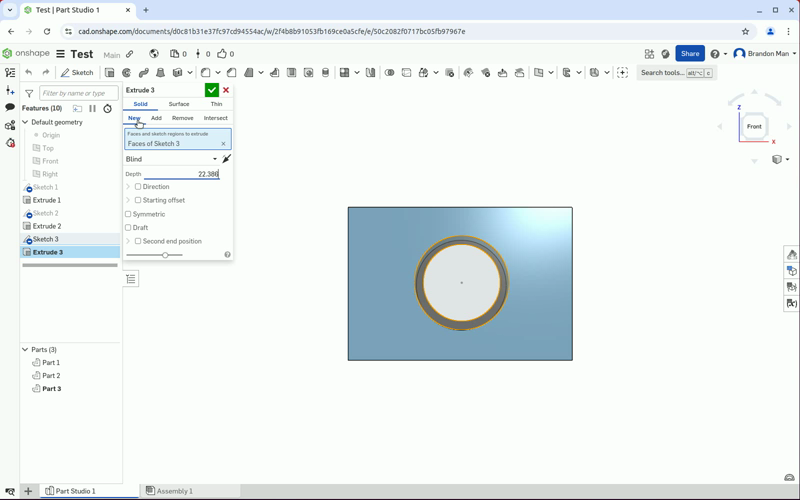
key(enter)
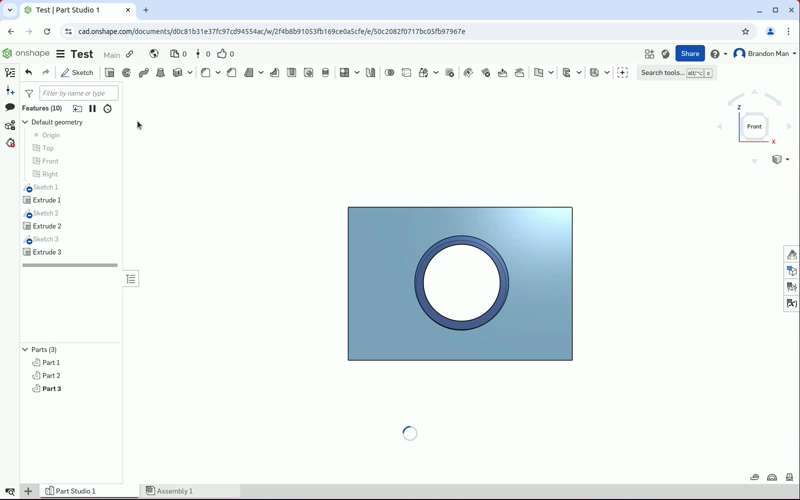
key(shift+h)
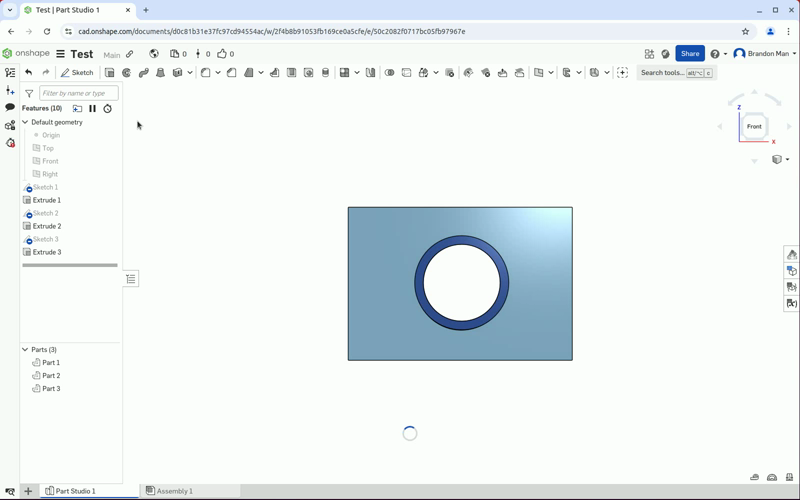
key(shift+h)
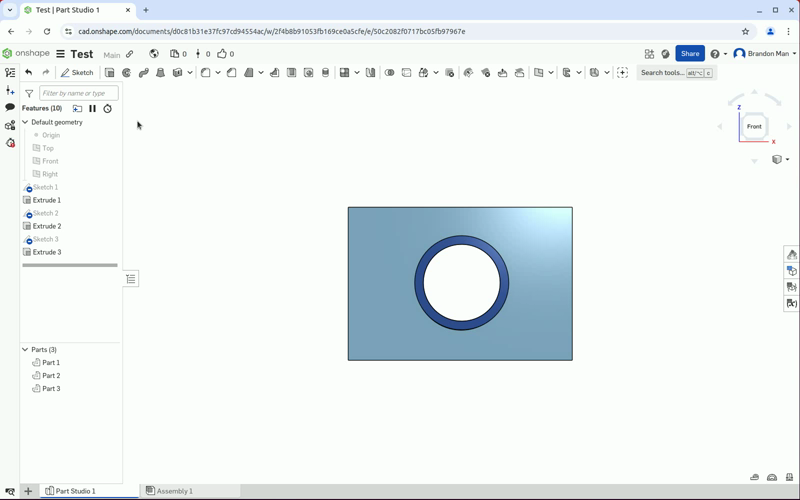
key(shift+7)
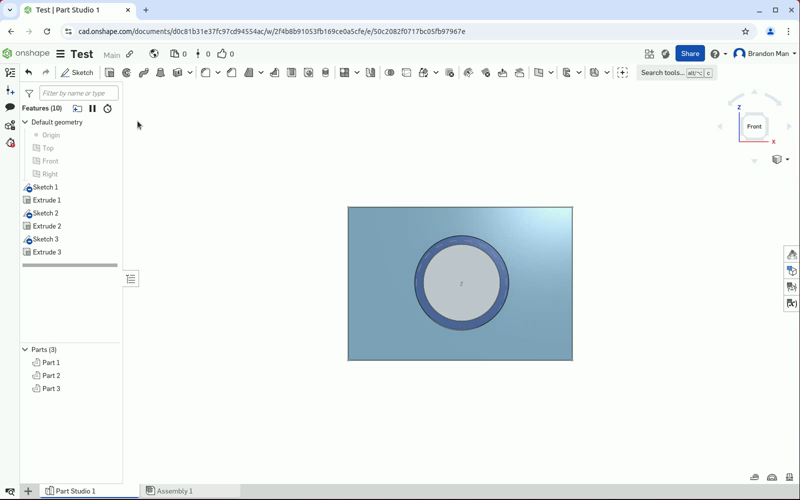
key(left, 2)
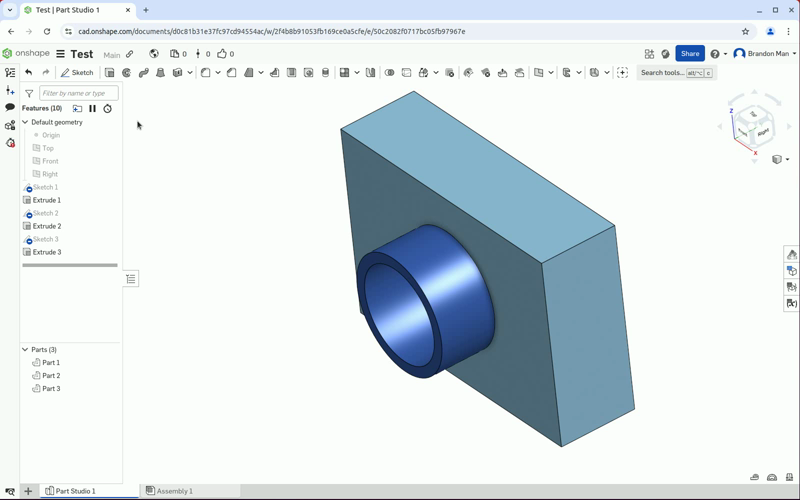
key(down, 2)
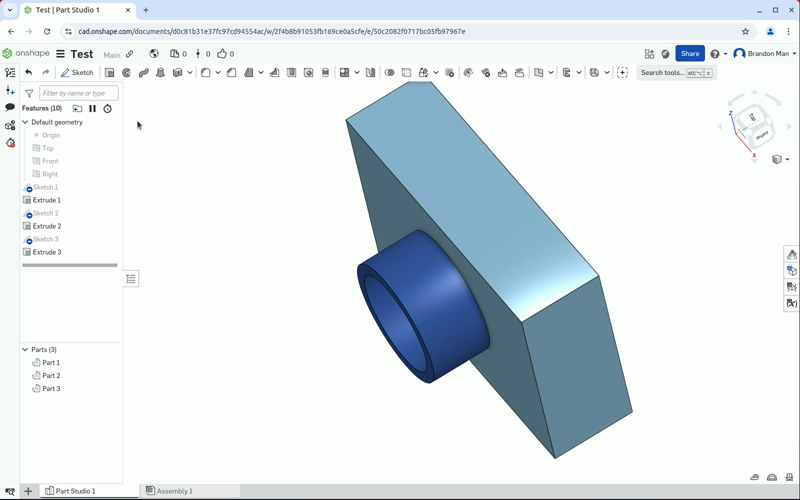
key(up, 2)
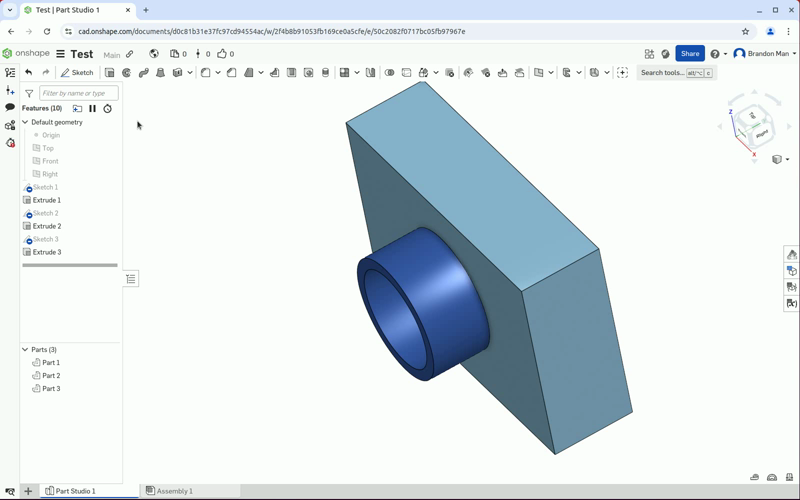
key(right, 2)
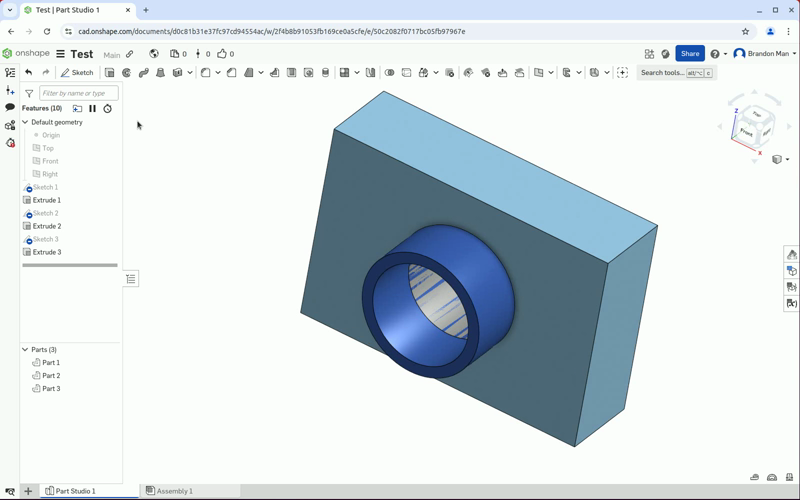
mouse_move(73, 189)
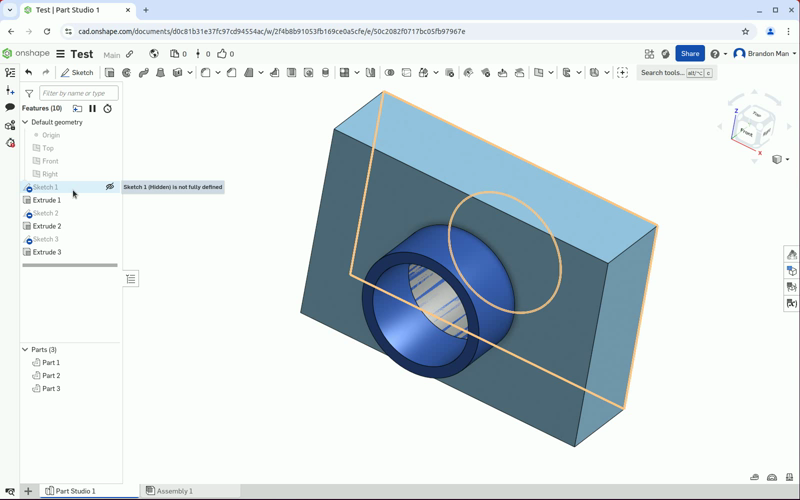
click(73, 189)